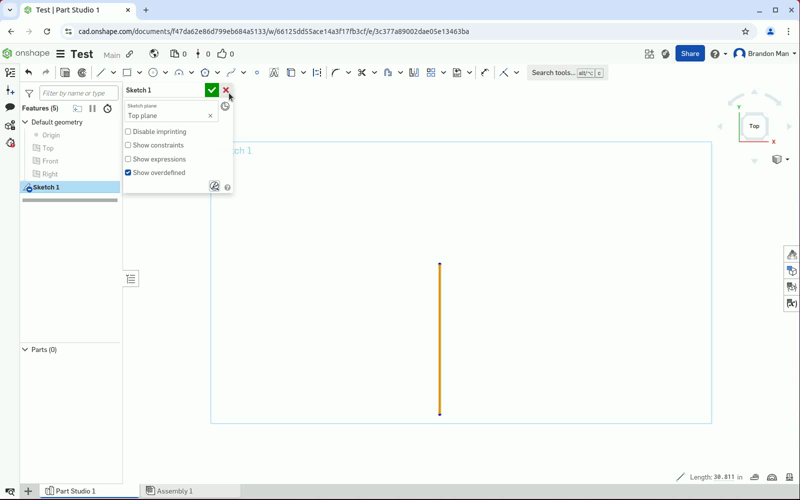
key(shift+h)
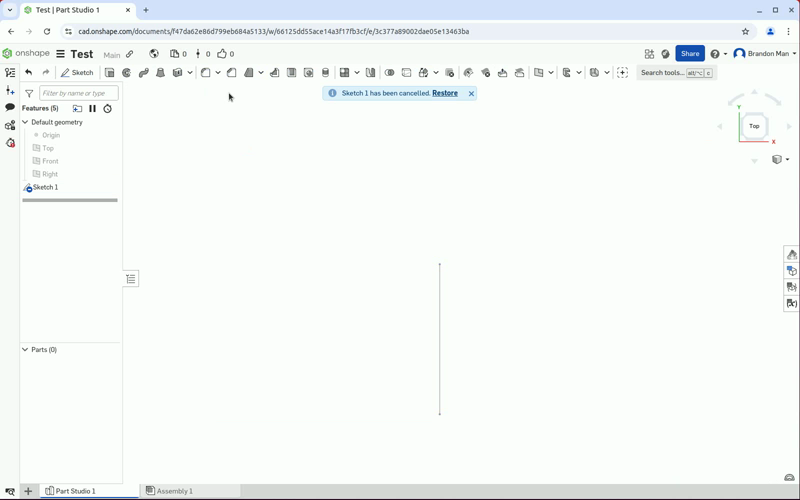
key(shift+s)
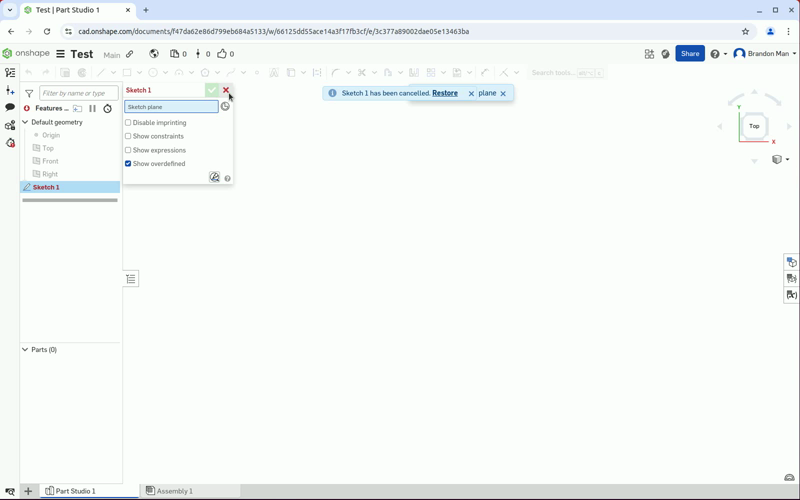
mouse_move(73, 150)
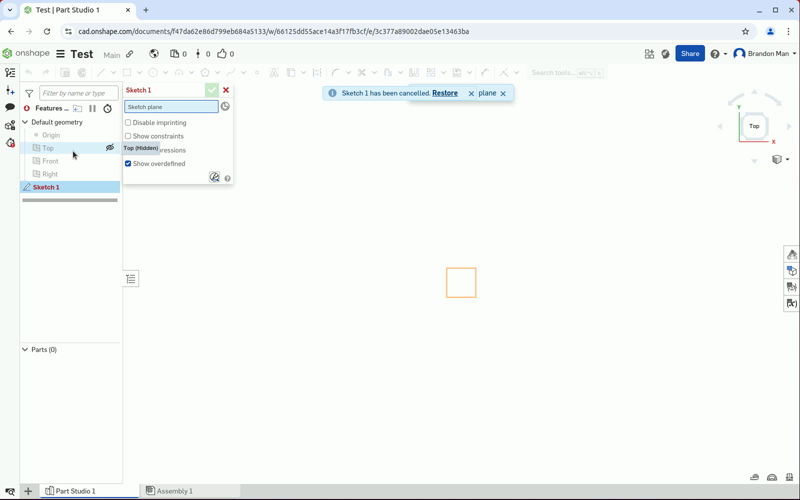
click(73, 150)
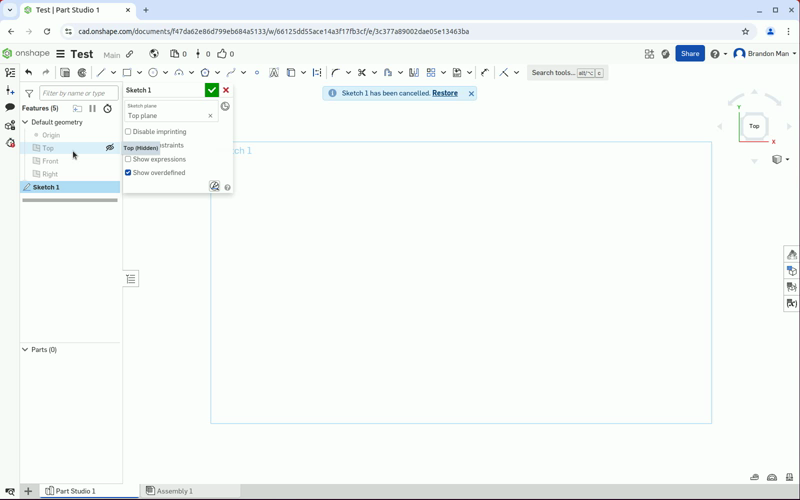
mouse_move(73, 352)
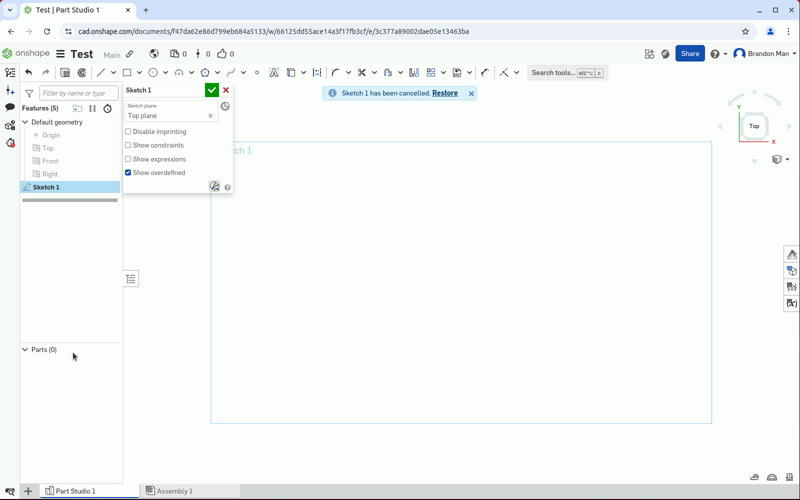
key(y)
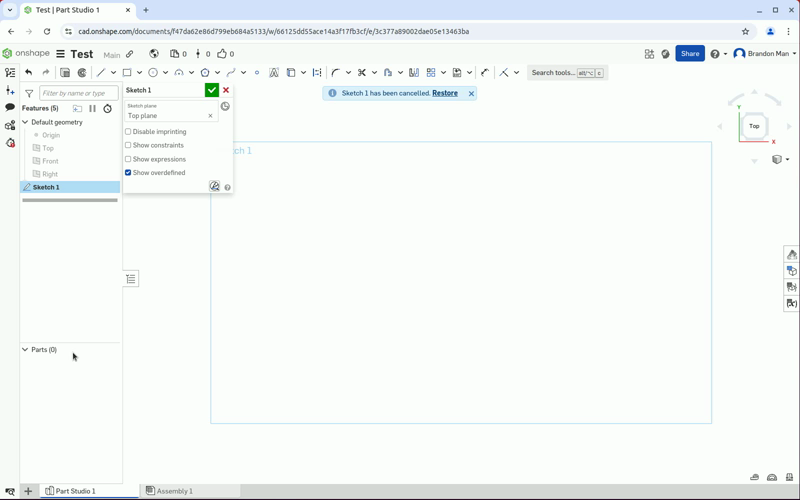
key(c)
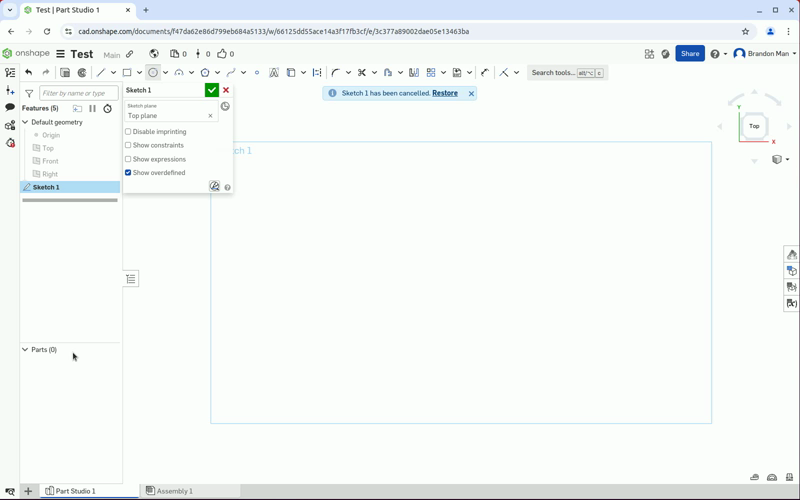
key_down(shift)
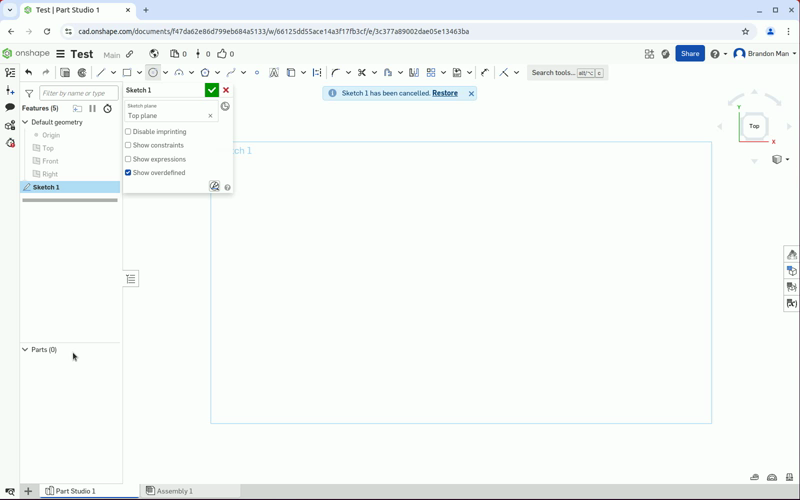
mouse_move(461, 282)
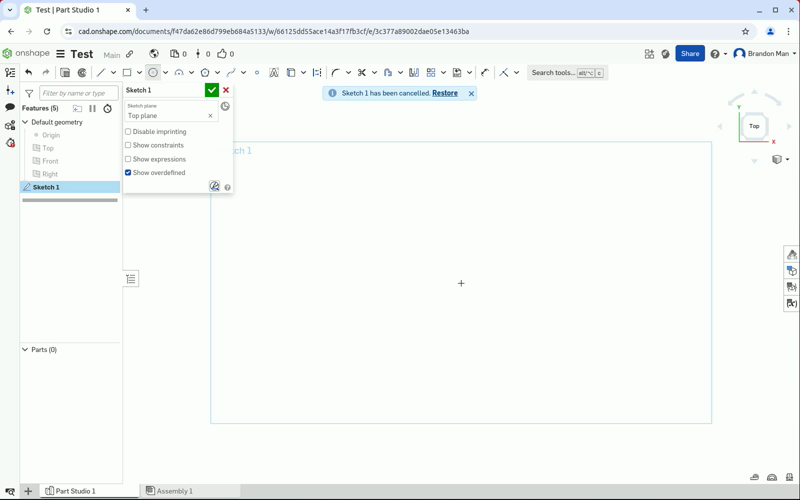
click(461, 282)
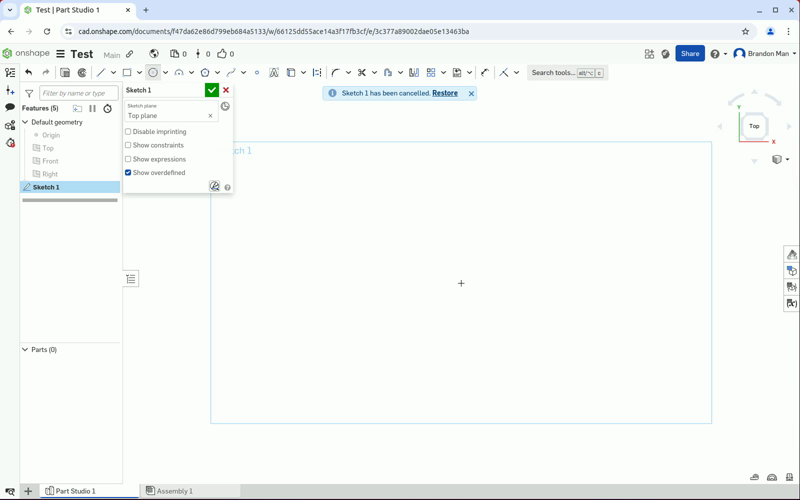
key_up(shift)
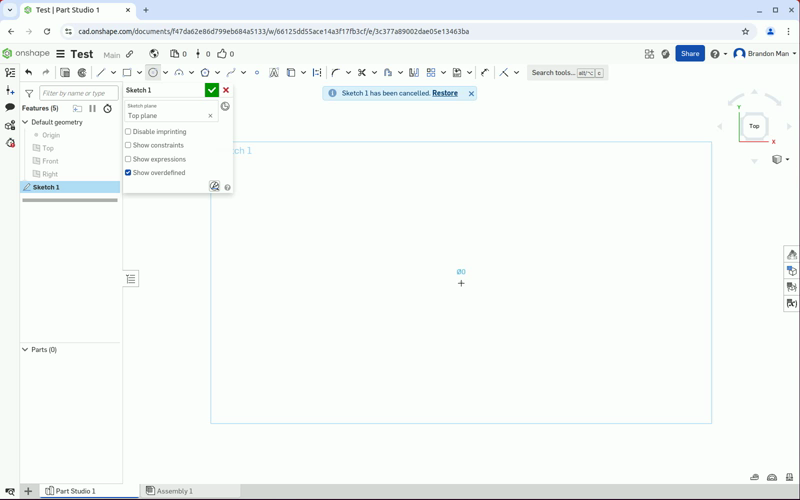
mouse_move(540, 282)
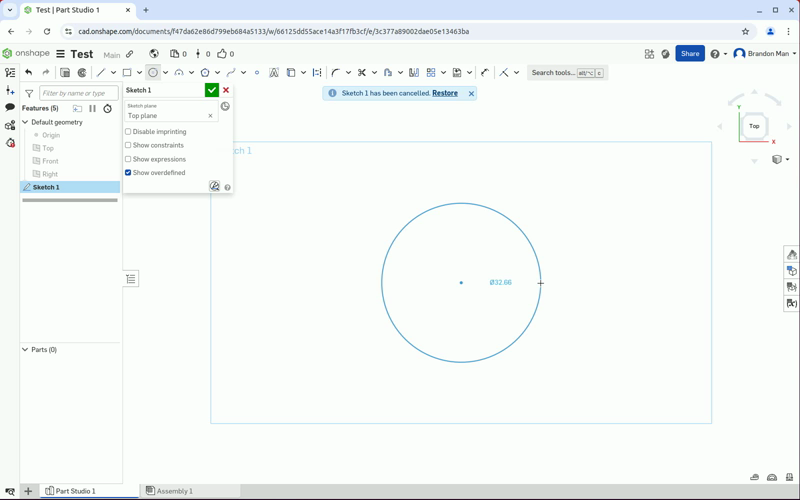
click(540, 282)
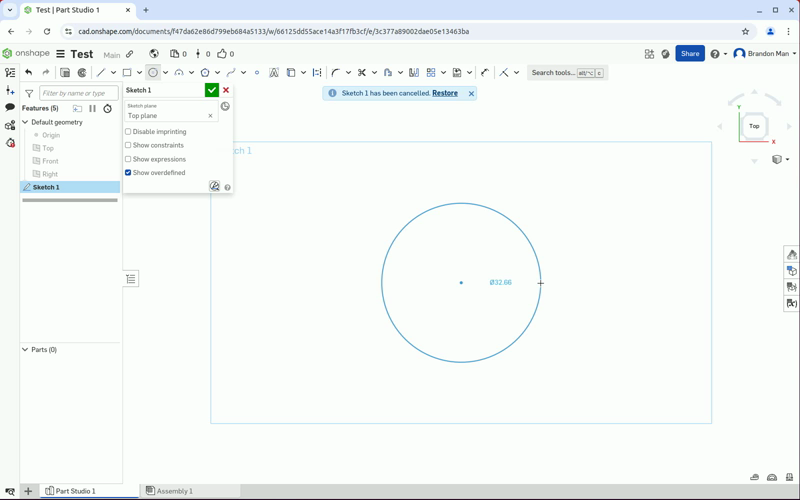
key(esc)
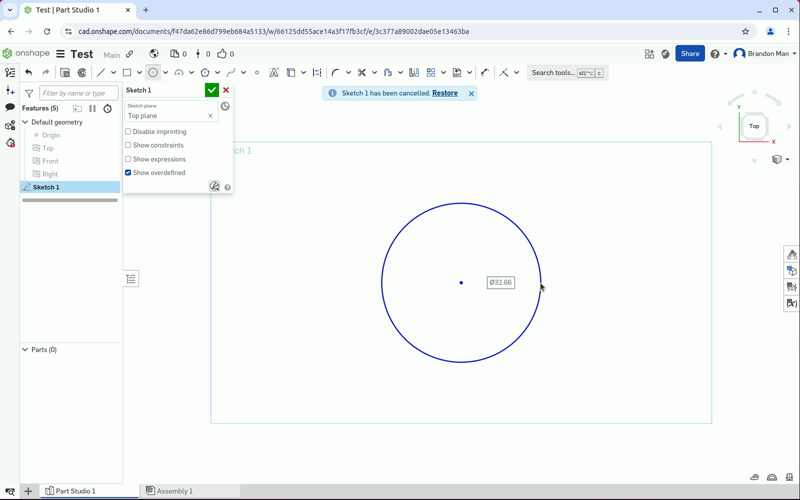
mouse_move(450, 235)
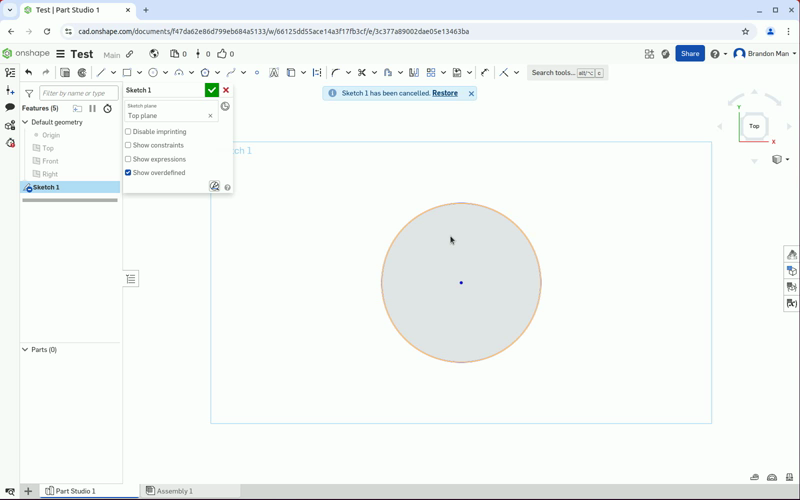
click(450, 235)
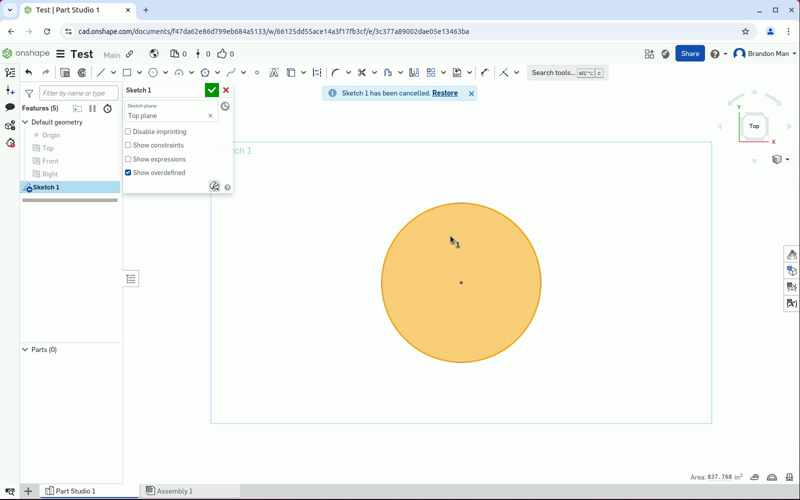
mouse_move(73, 352)
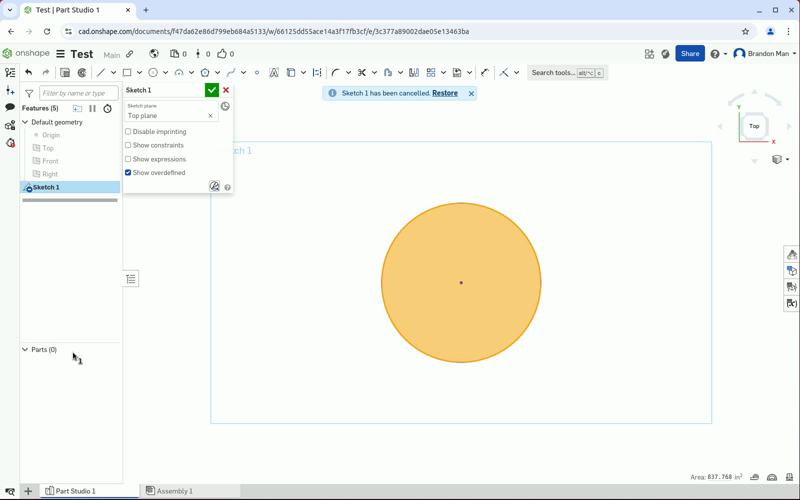
key(shift+y)
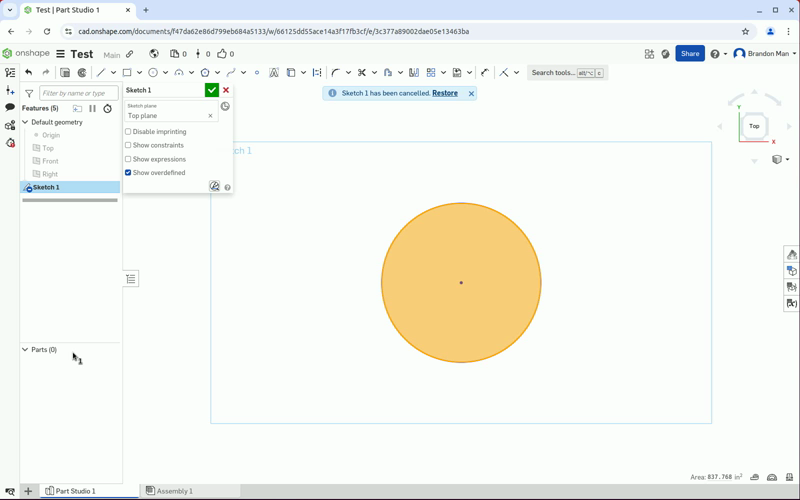
key(shift+e)
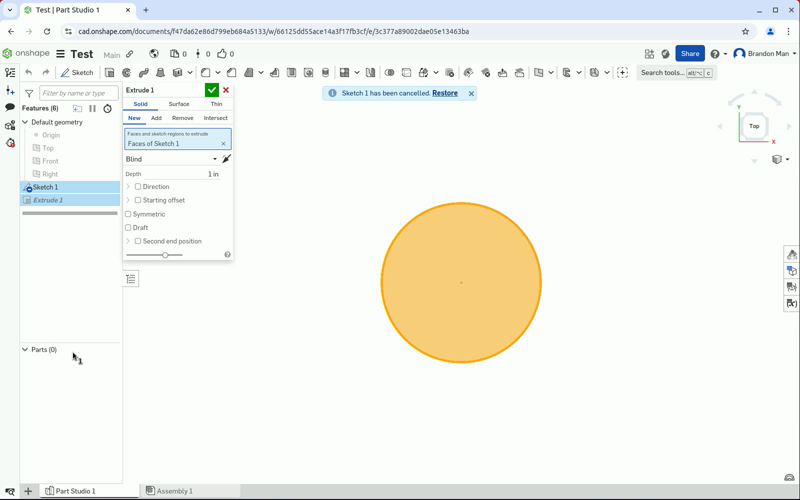
mouse_move(143, 106)
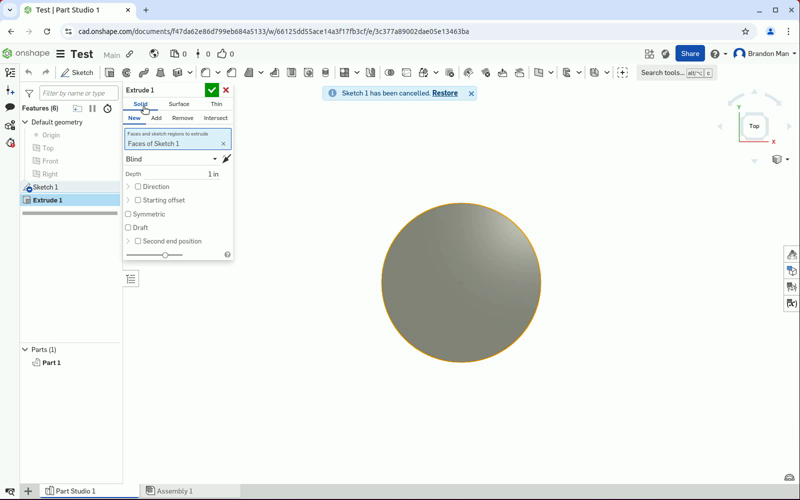
click(143, 106)
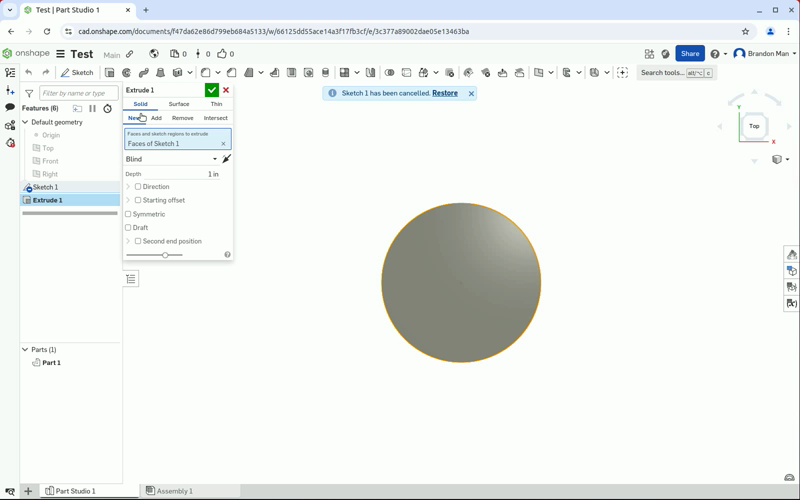
mouse_move(137, 120)
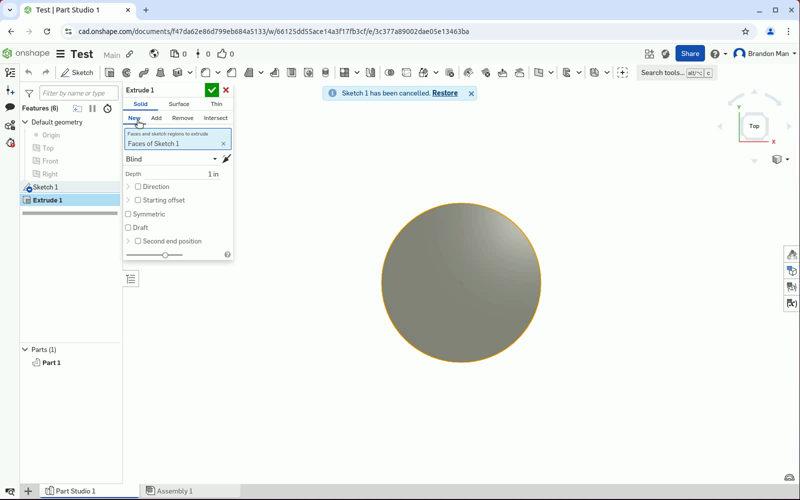
click(137, 120)
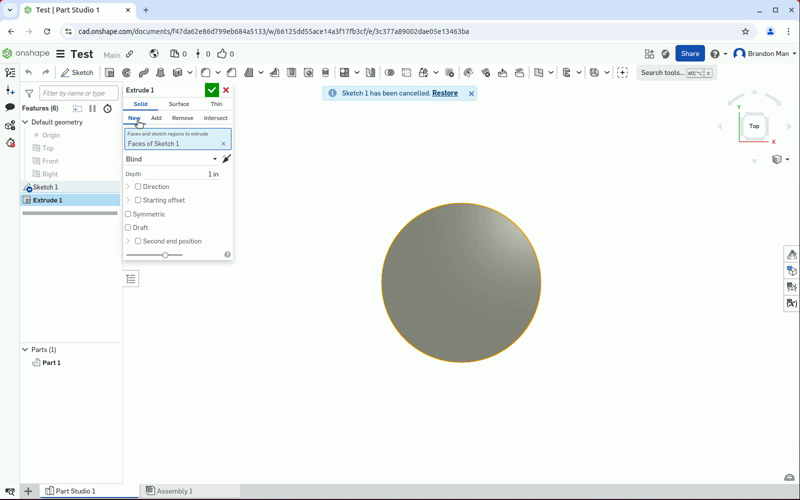
key(tab, 4)
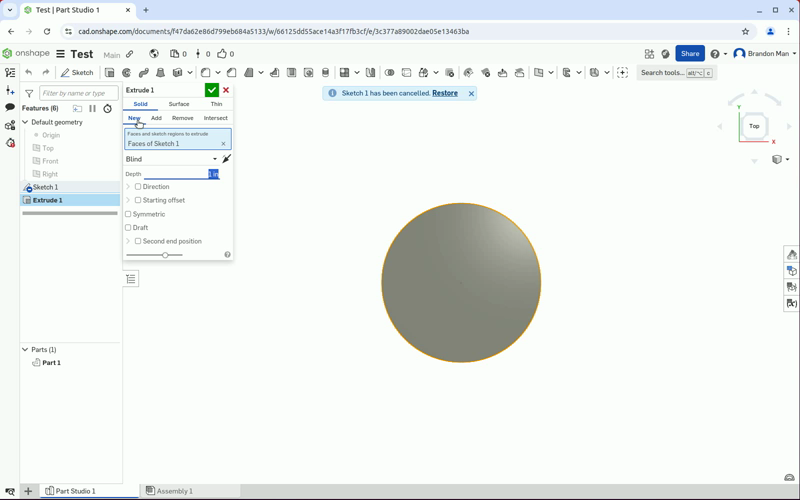
text(-18.535)
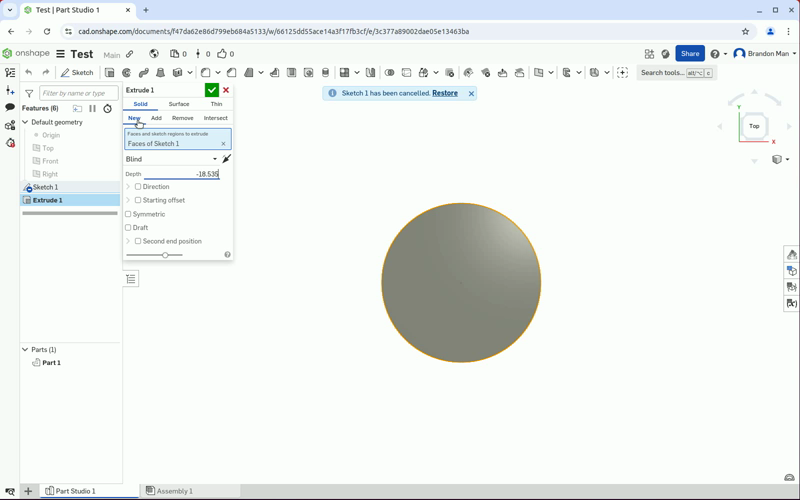
key(enter)
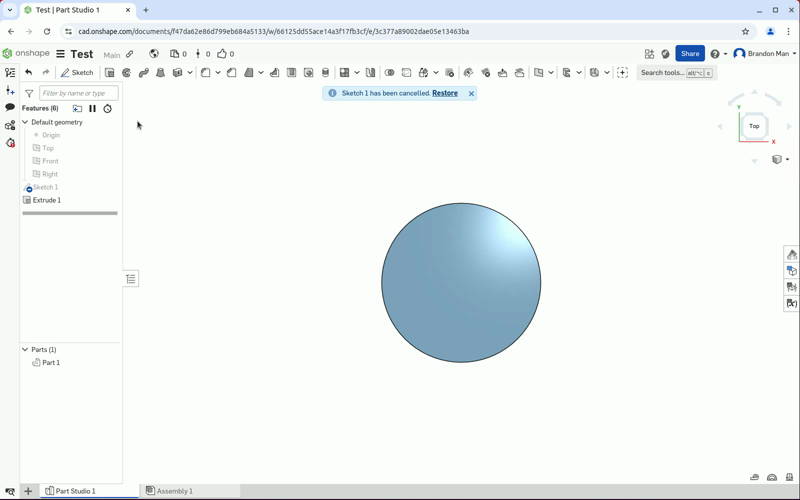
key(shift+h)
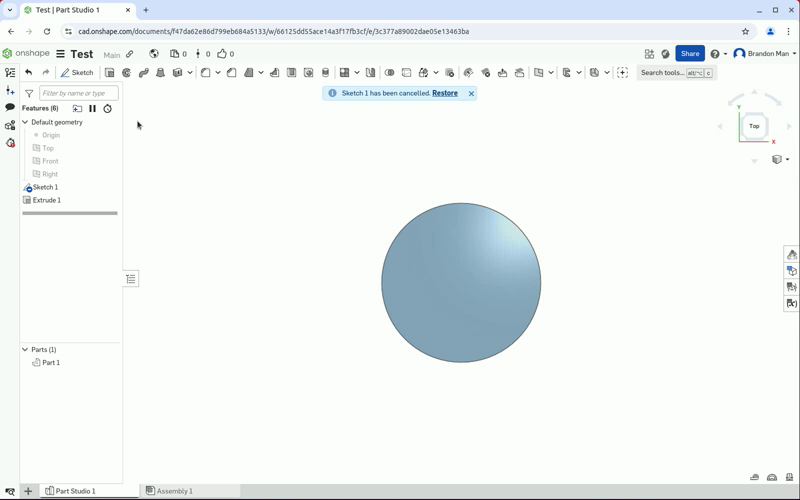
key(shift+h)
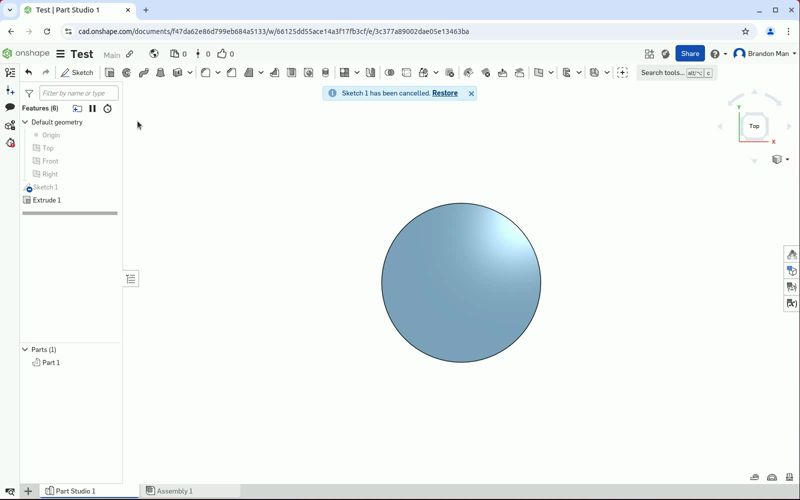
mouse_move(73, 189)
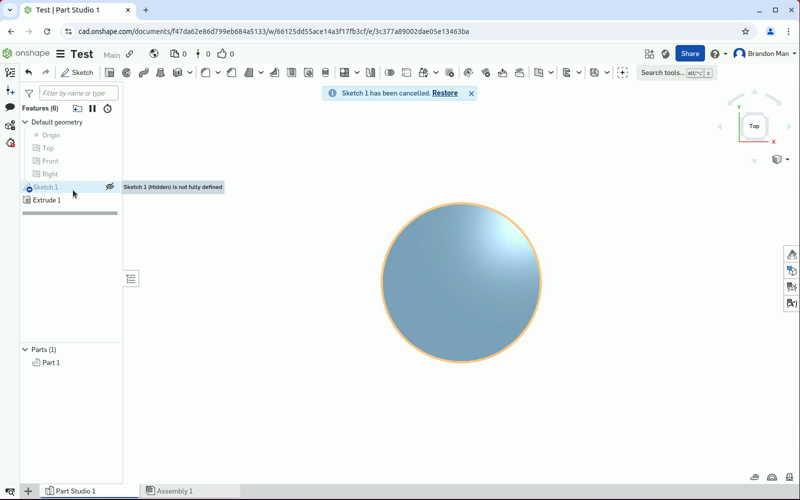
click(73, 189)
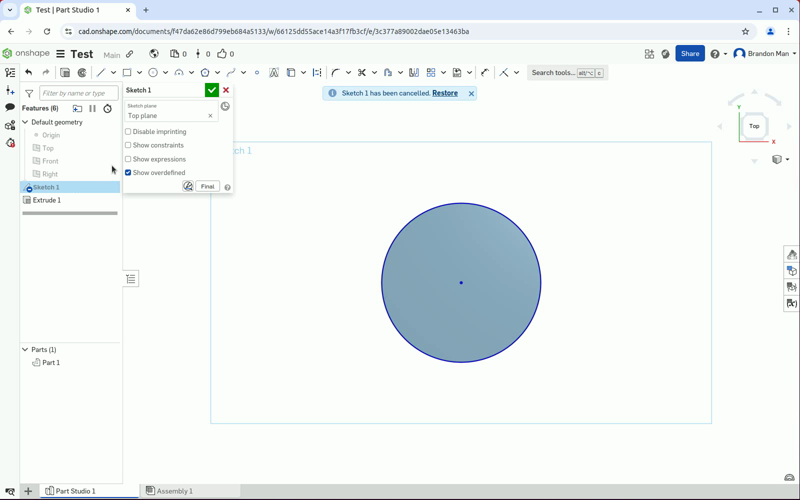
mouse_move(229, 92)
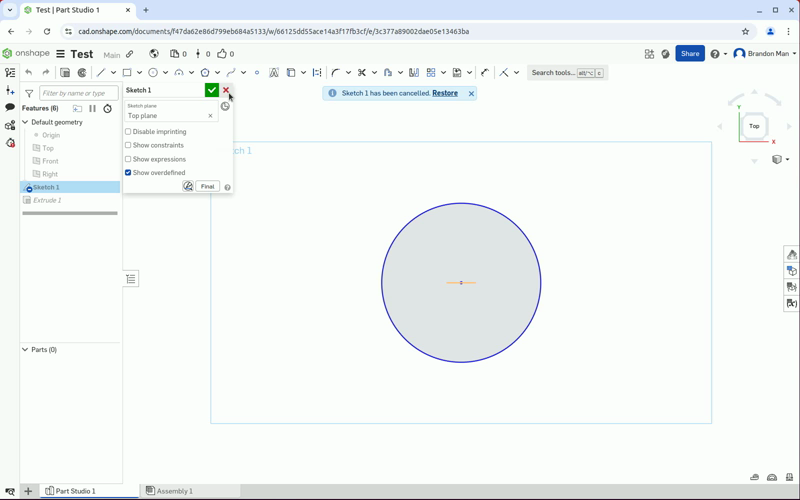
click(229, 92)
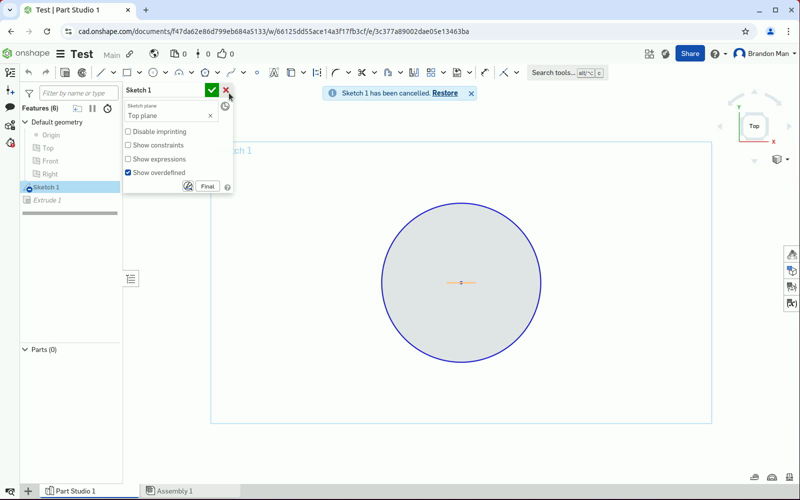
key(shift+s)
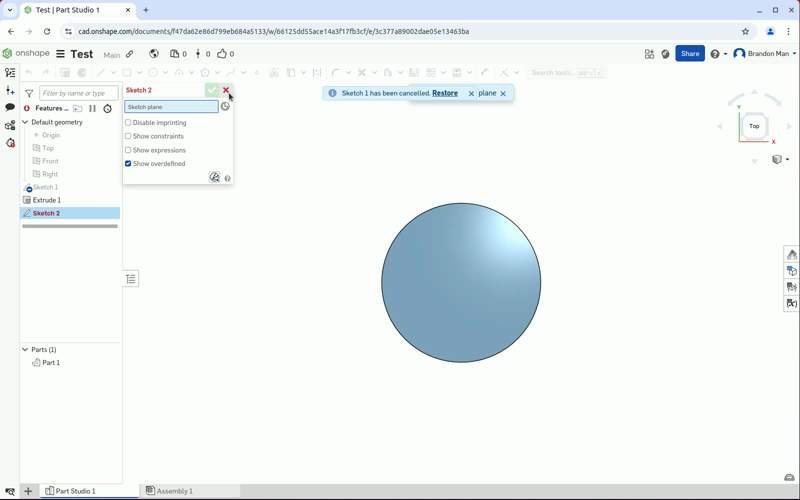
mouse_move(73, 150)
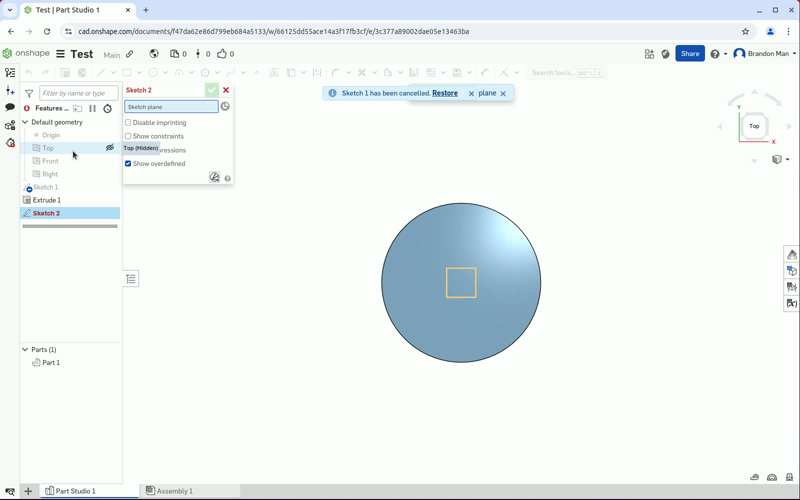
click(73, 150)
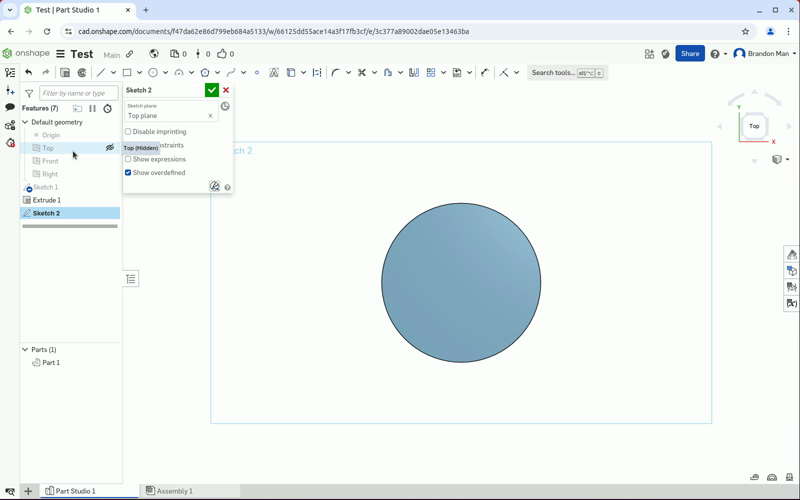
mouse_move(73, 352)
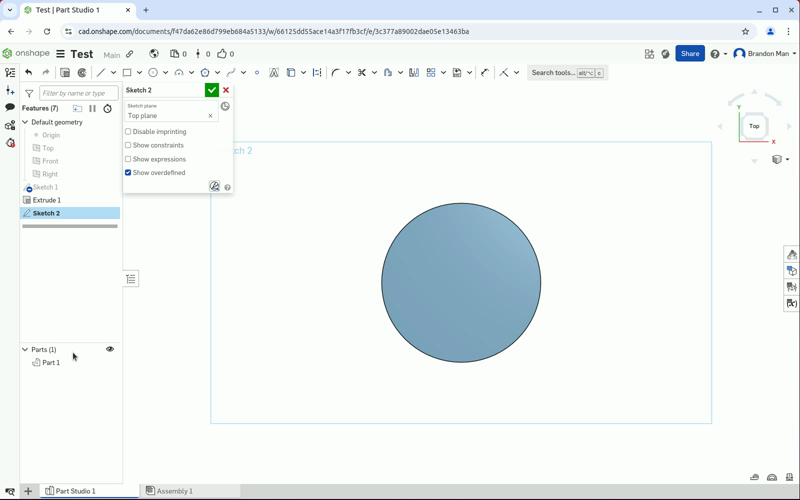
key(y)
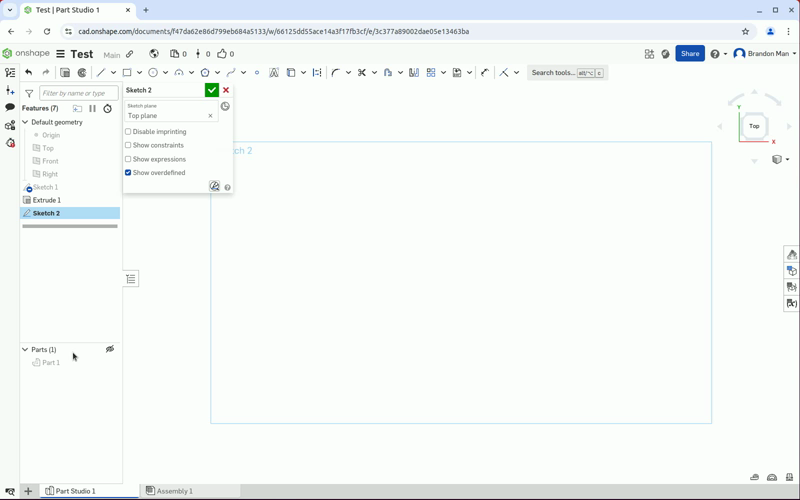
key(c)
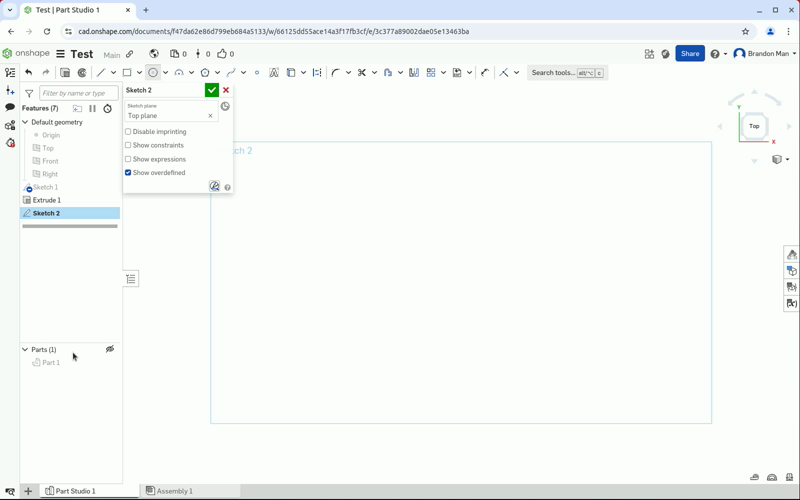
key_down(shift)
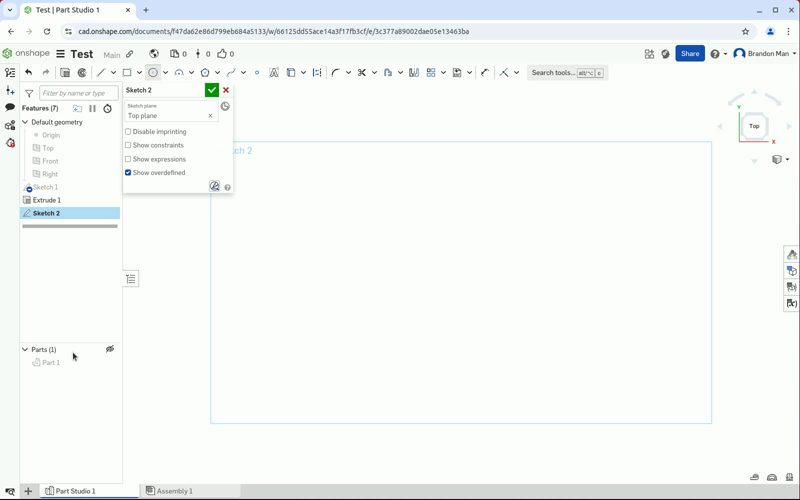
mouse_move(461, 282)
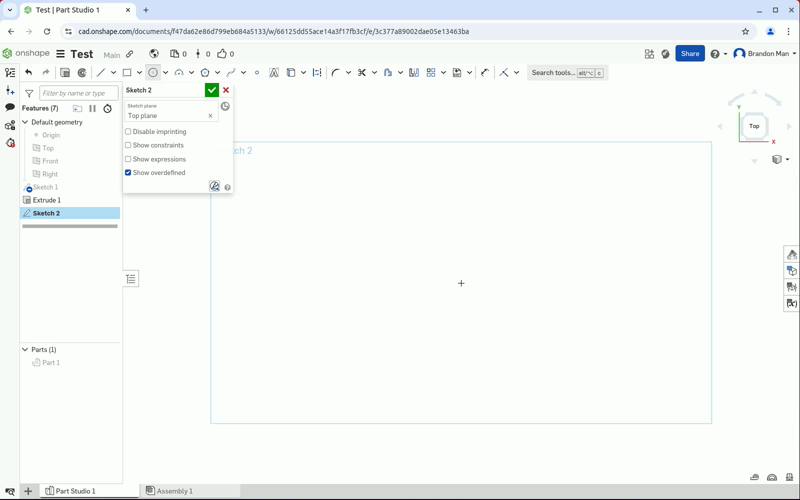
click(461, 282)
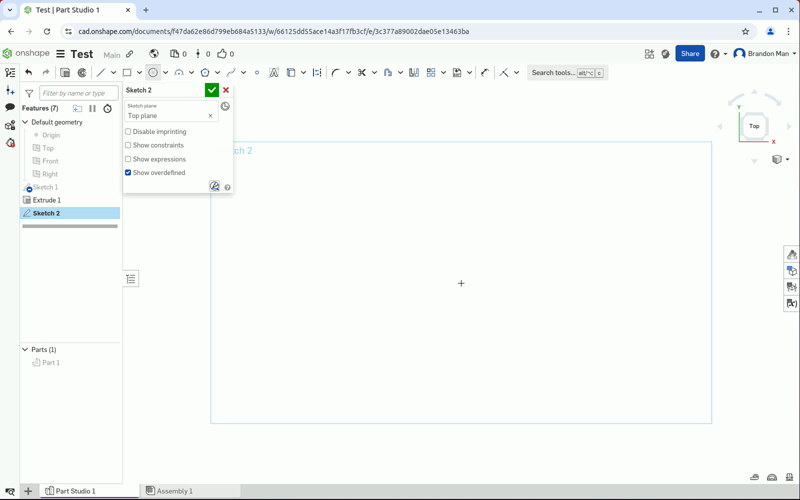
key_up(shift)
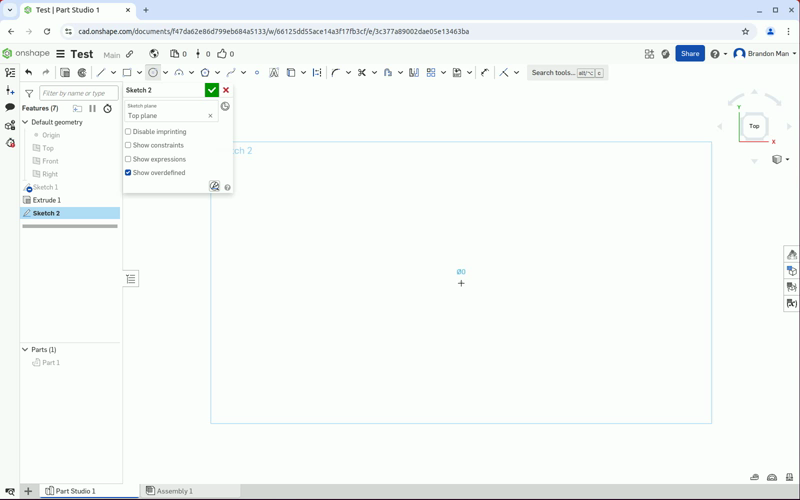
mouse_move(508, 282)
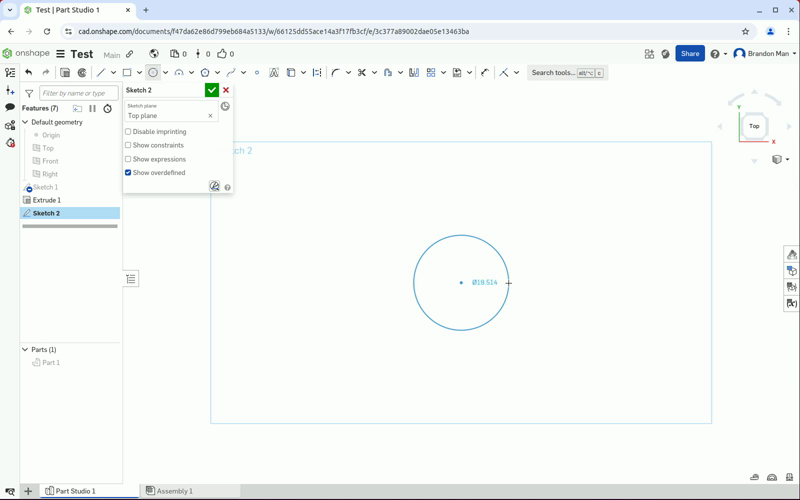
click(508, 282)
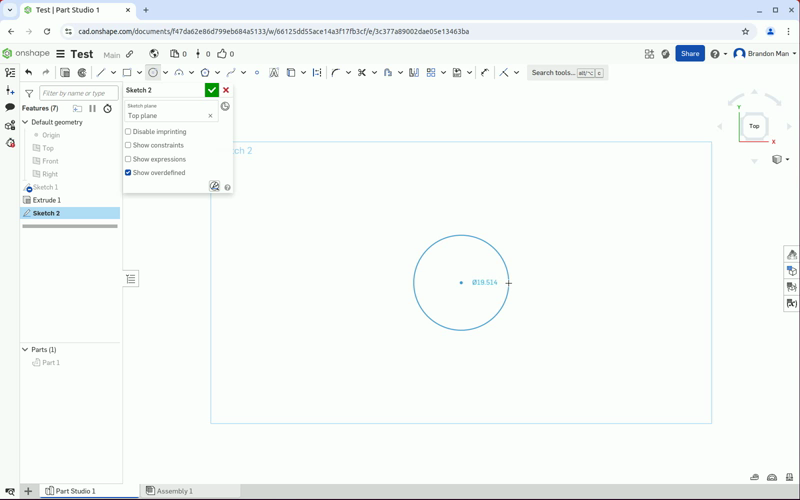
key(esc)
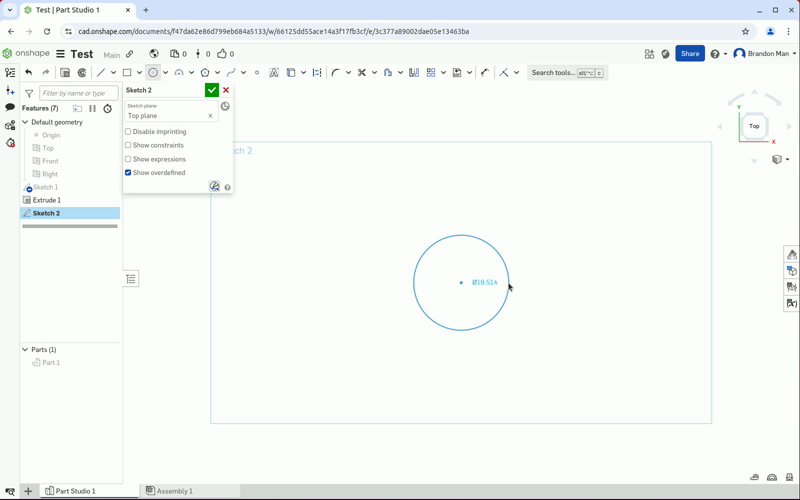
mouse_move(449, 242)
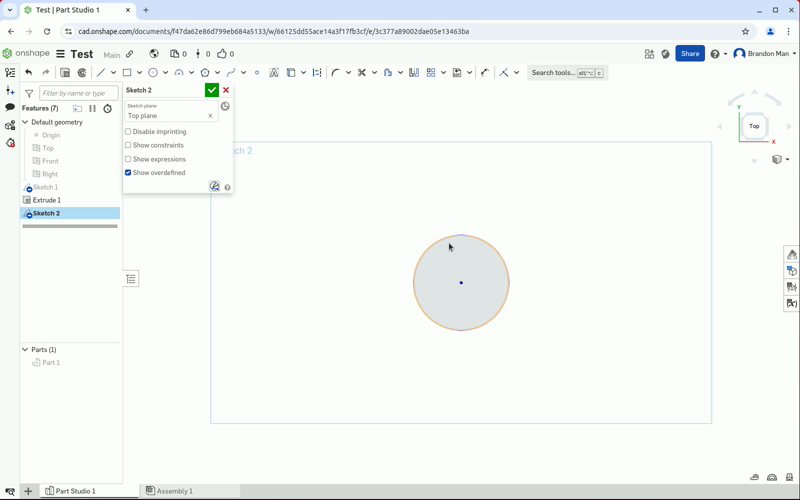
click(449, 242)
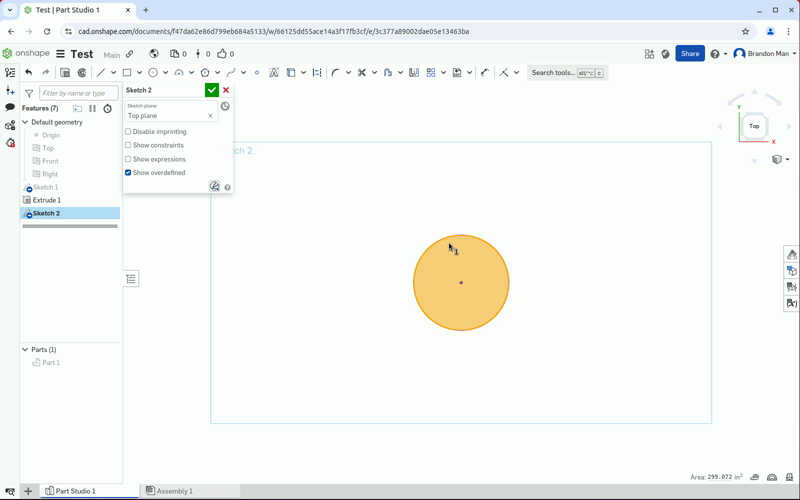
mouse_move(73, 352)
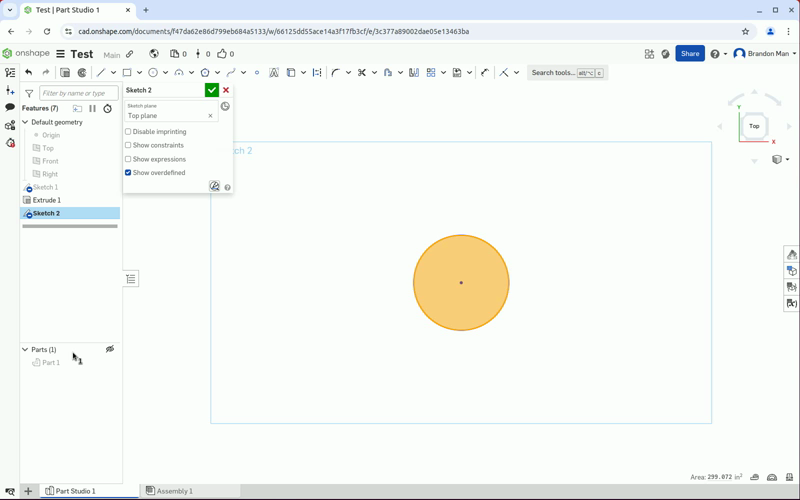
key(shift+y)
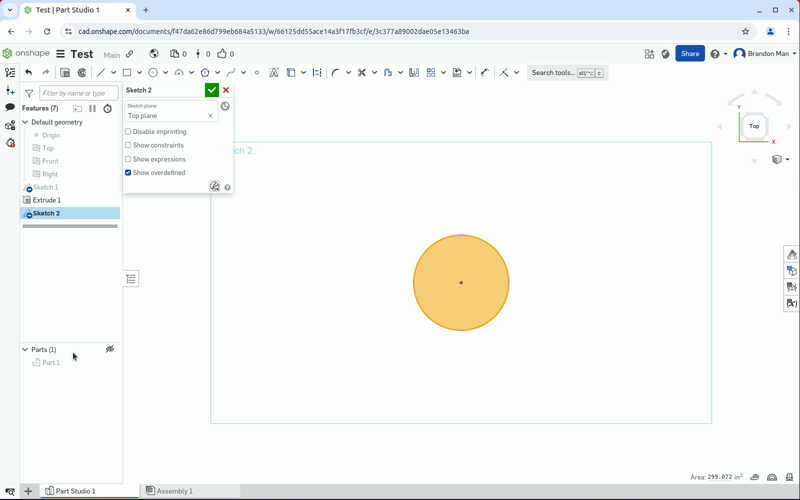
key(shift+e)
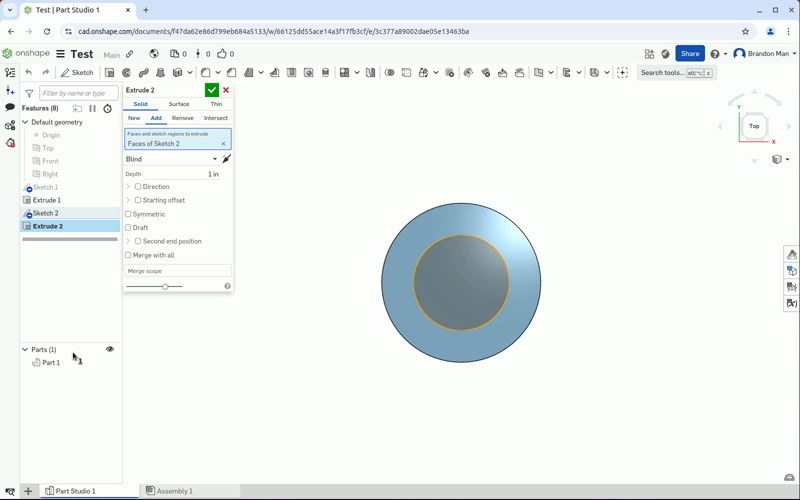
mouse_move(143, 106)
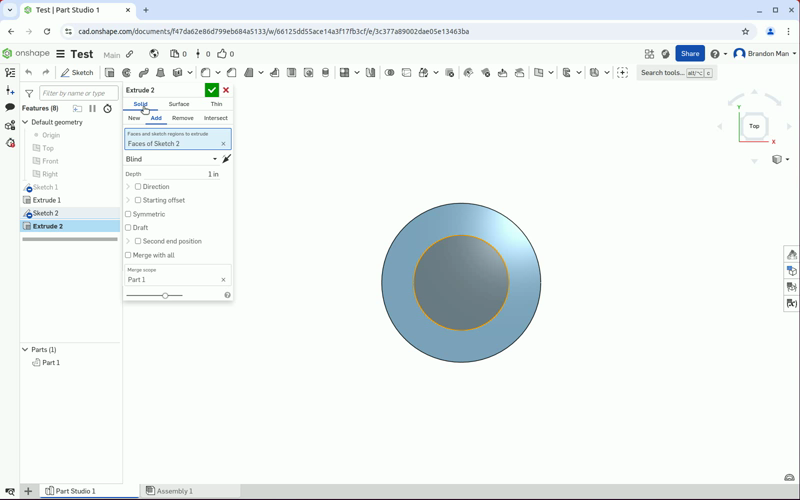
click(143, 106)
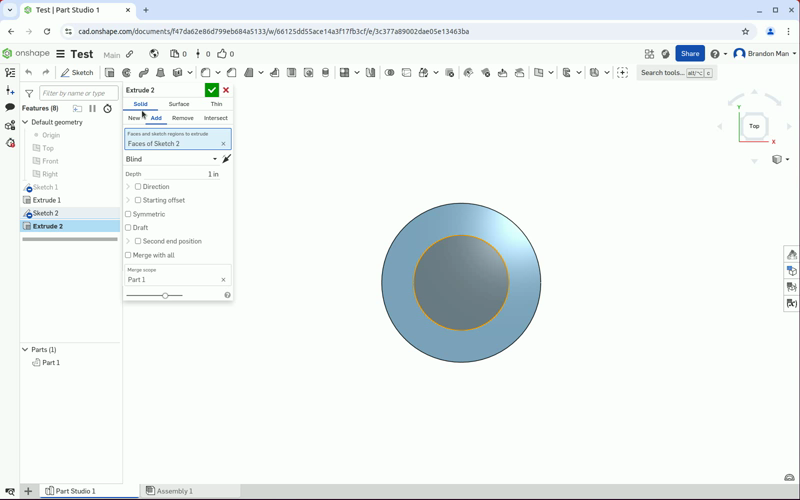
mouse_move(137, 120)
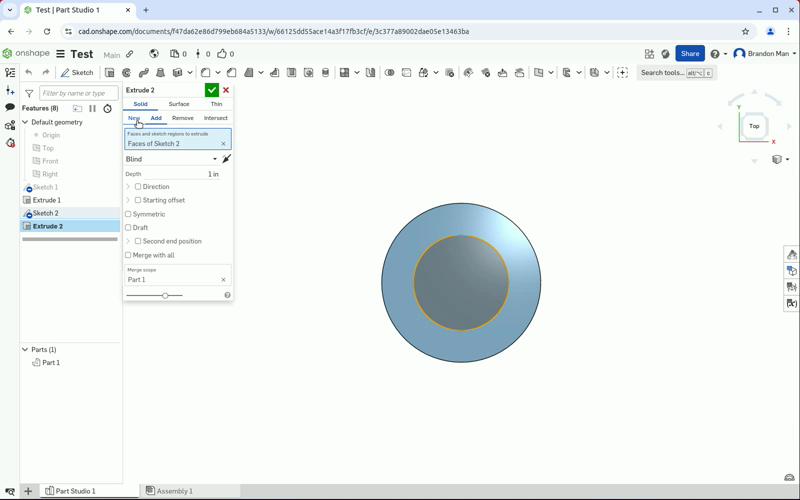
click(137, 120)
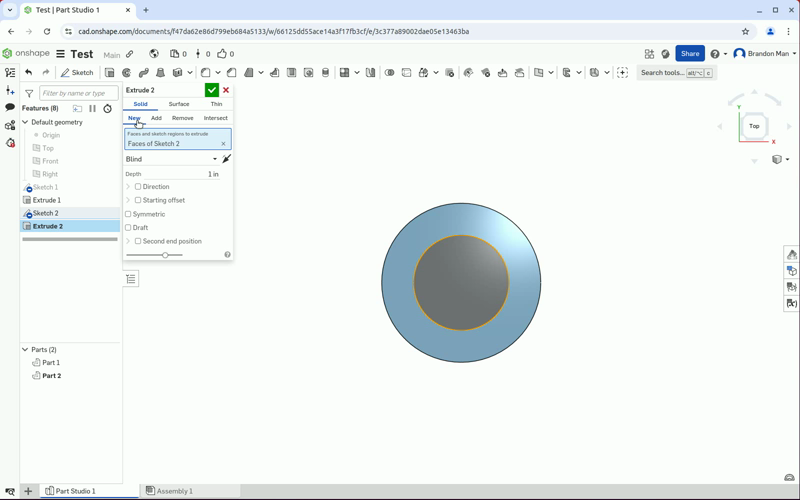
key(tab, 4)
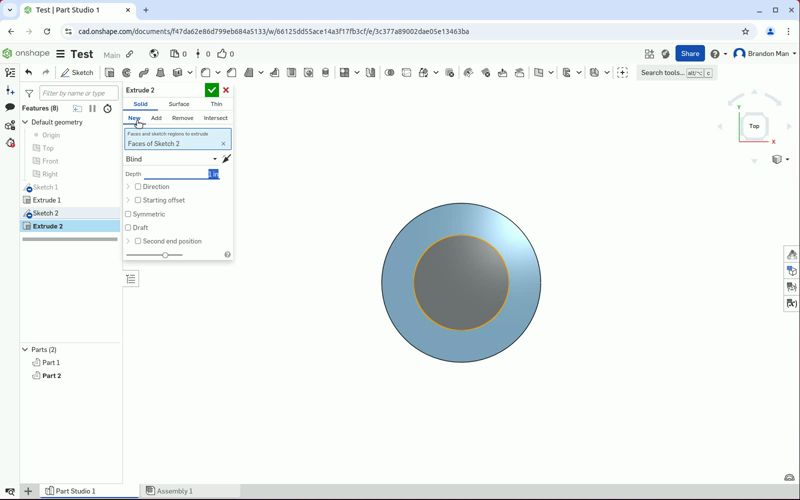
text(23.108)
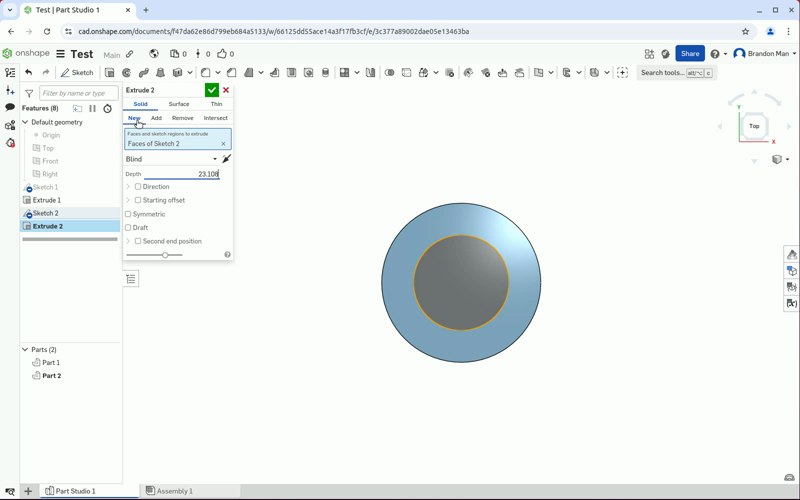
key(enter)
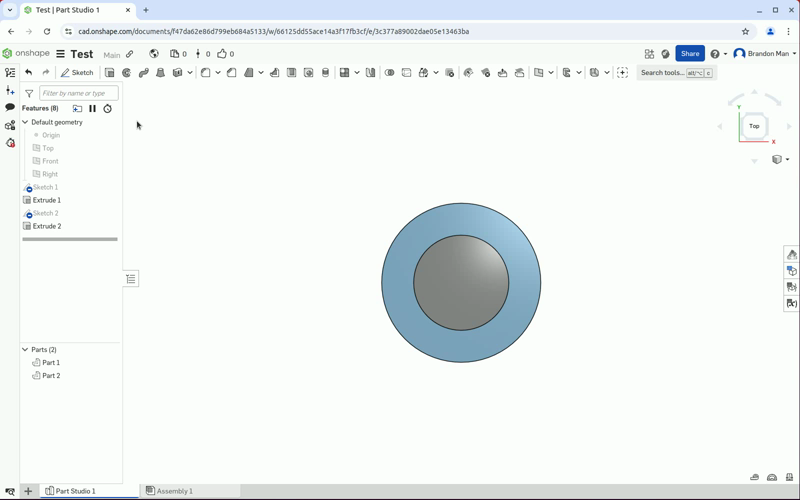
key(shift+h)
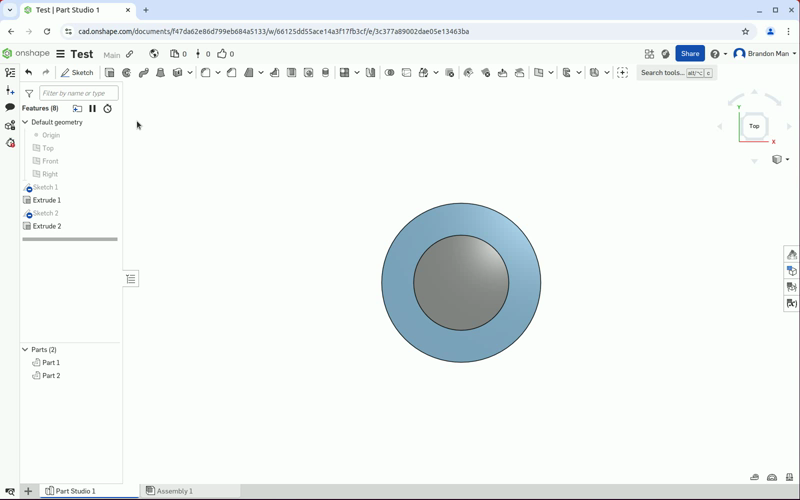
key(shift+h)
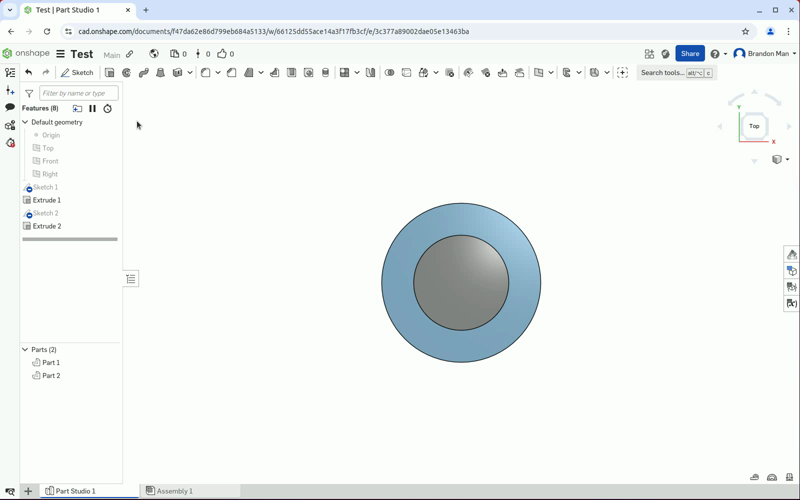
mouse_move(73, 189)
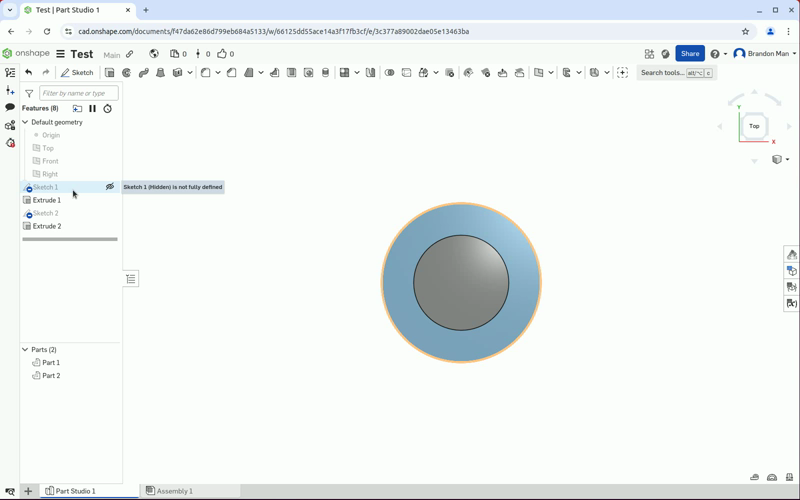
click(73, 189)
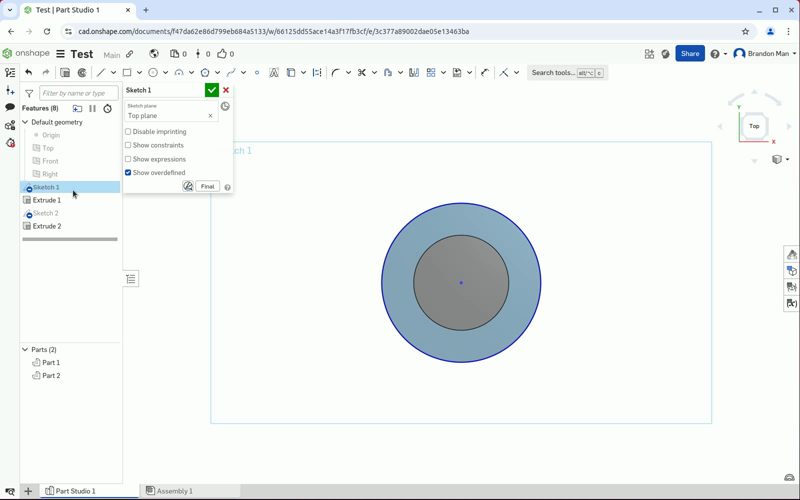
mouse_move(229, 92)
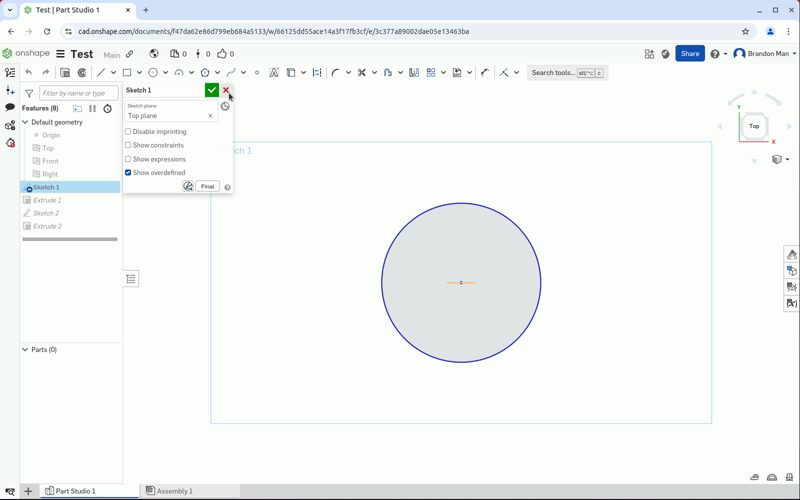
click(229, 92)
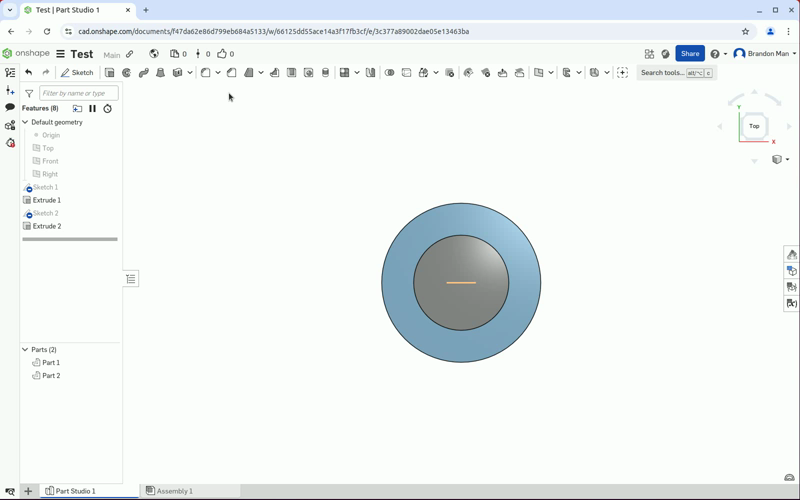
mouse_move(541, 75)
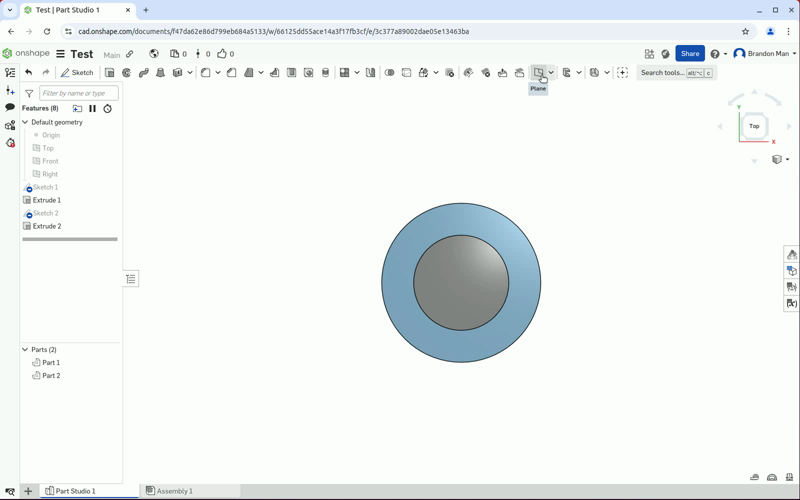
click(541, 75)
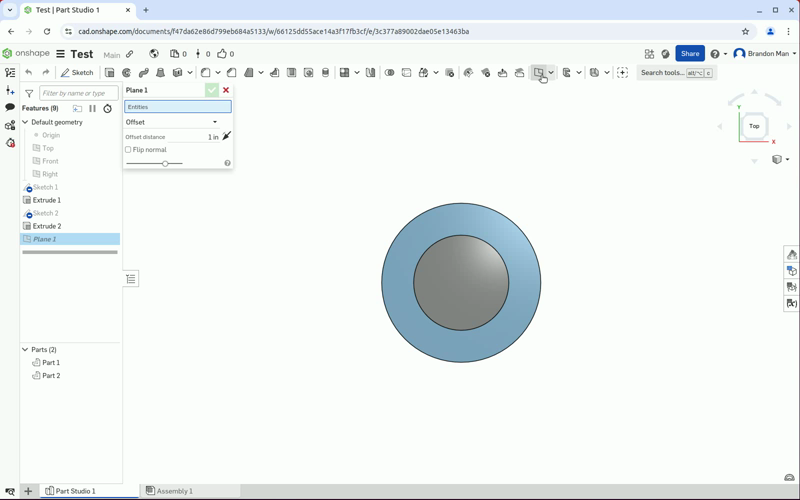
mouse_move(73, 150)
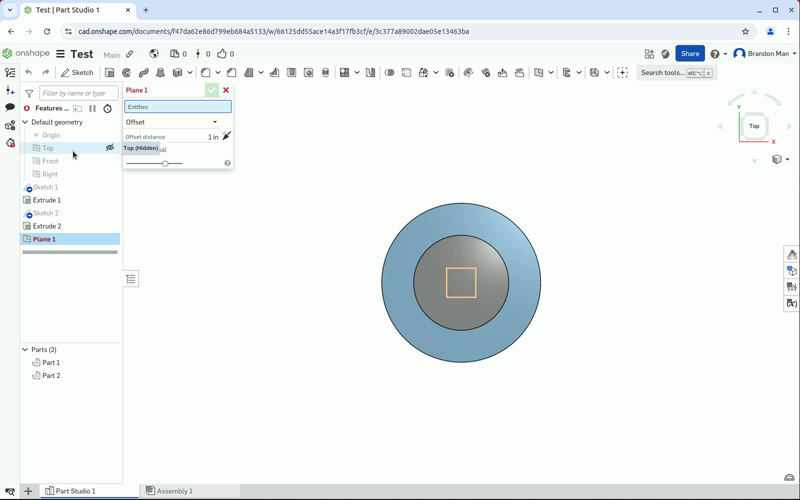
click(73, 150)
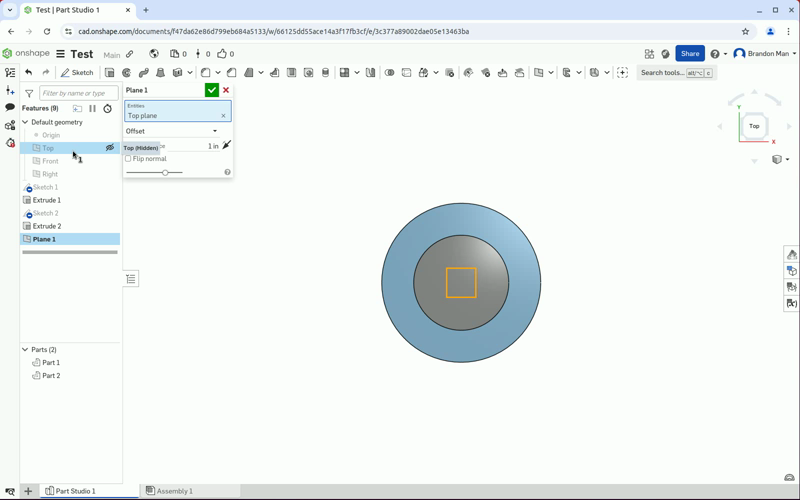
key(tab, 2)
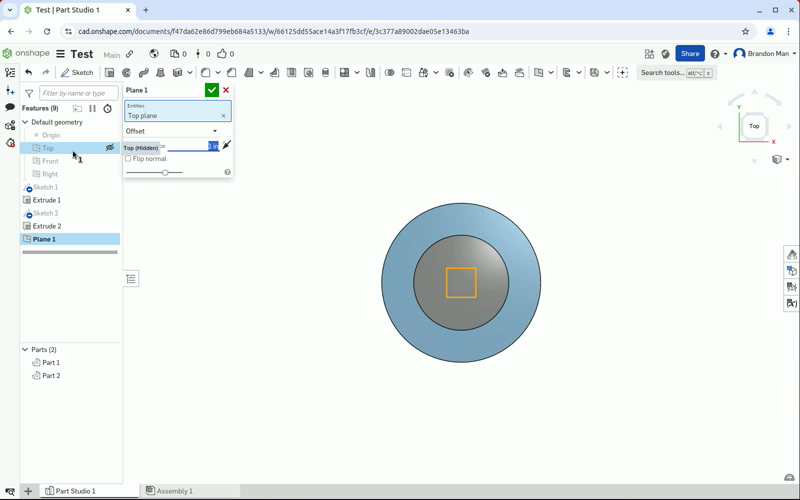
text(23.108)
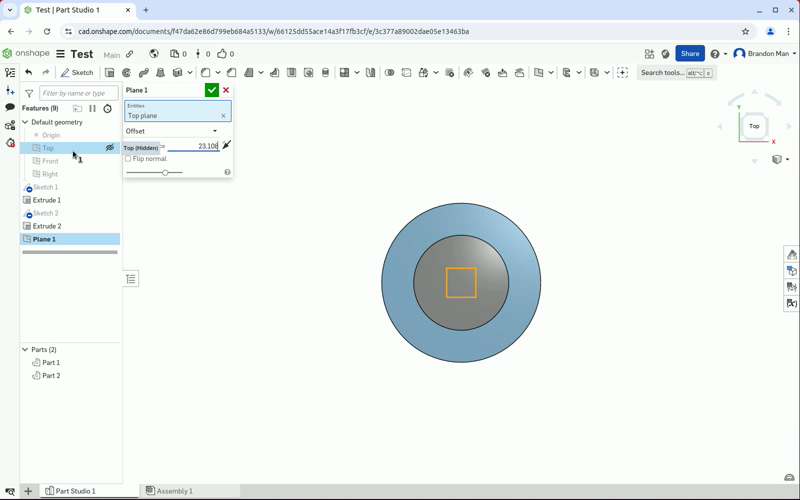
key(enter, 2)
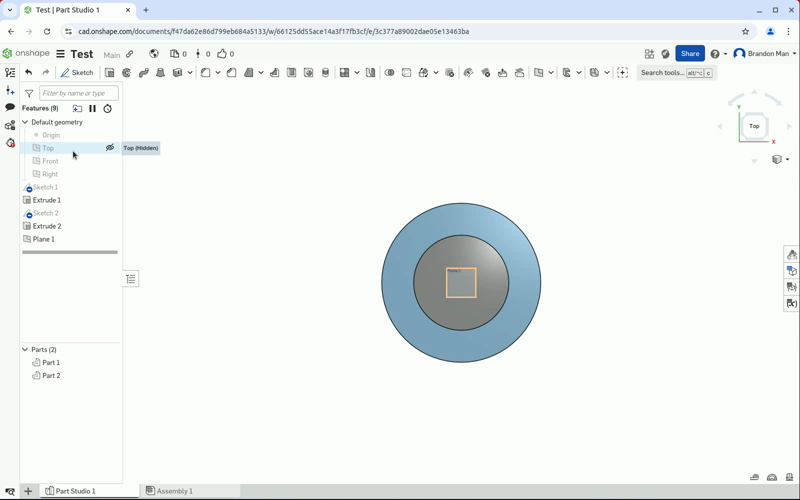
key(shift+s)
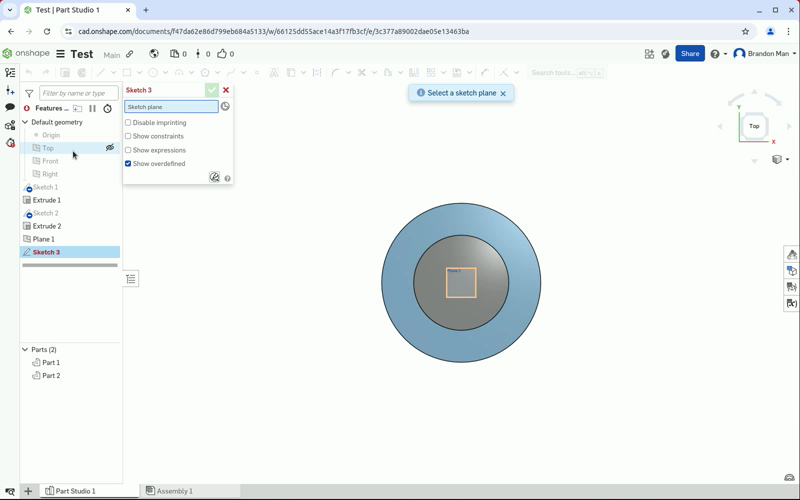
mouse_move(73, 241)
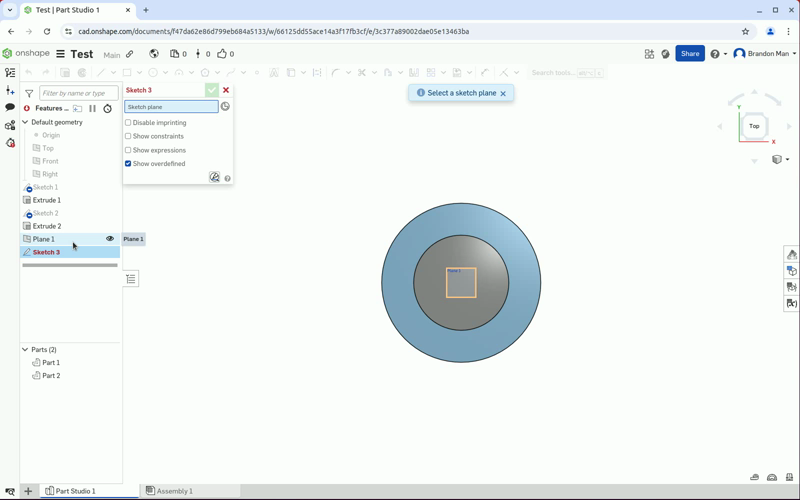
click(73, 241)
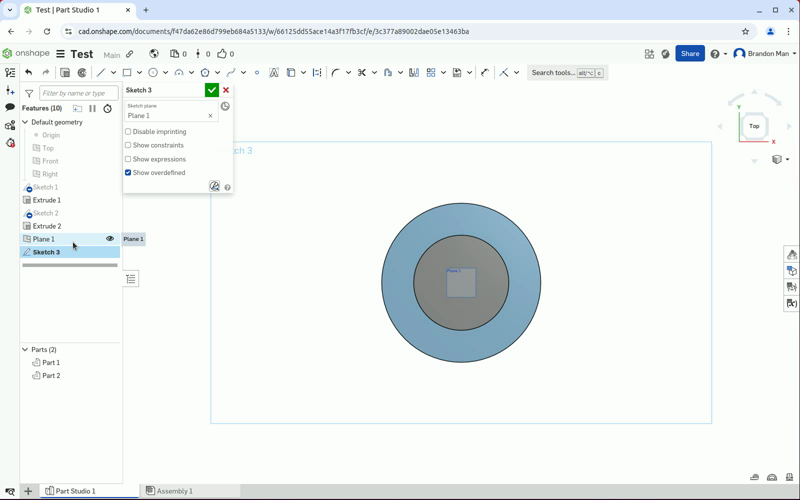
mouse_move(73, 352)
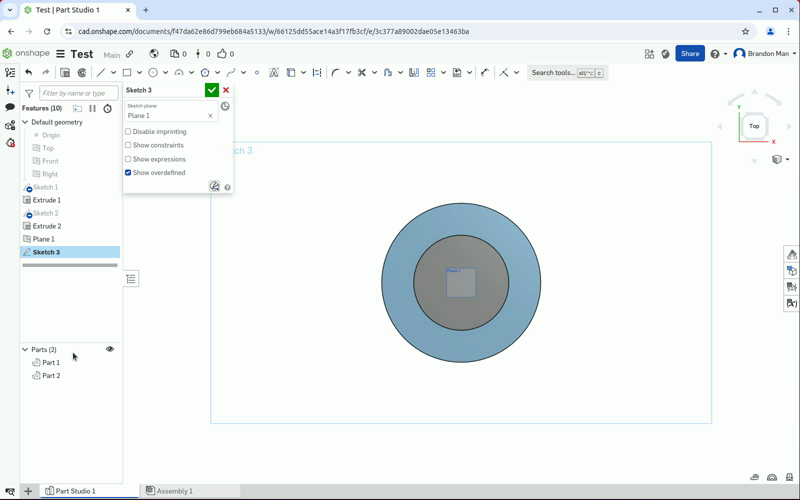
key(y)
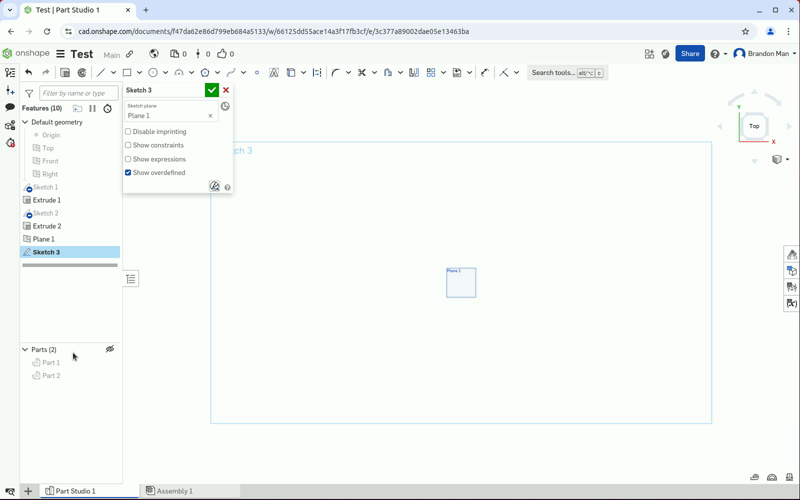
key(c)
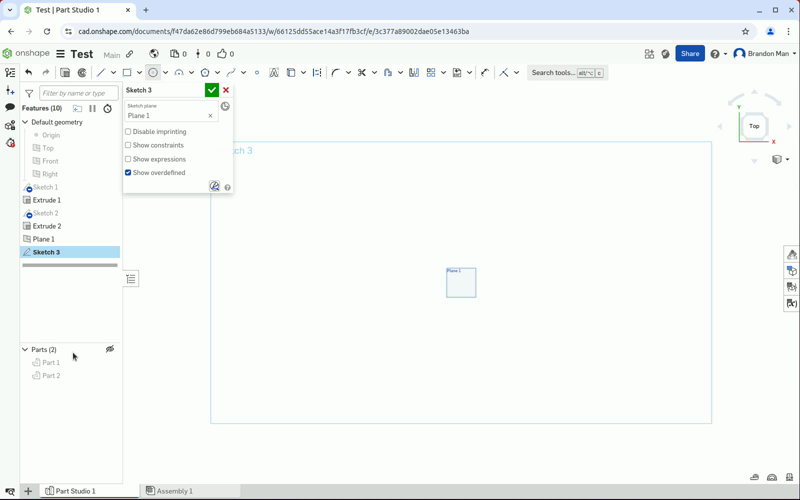
key_down(shift)
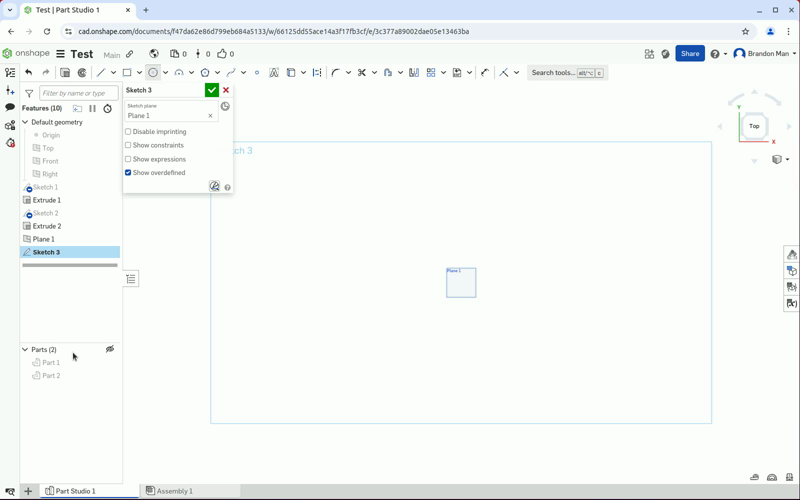
mouse_move(461, 282)
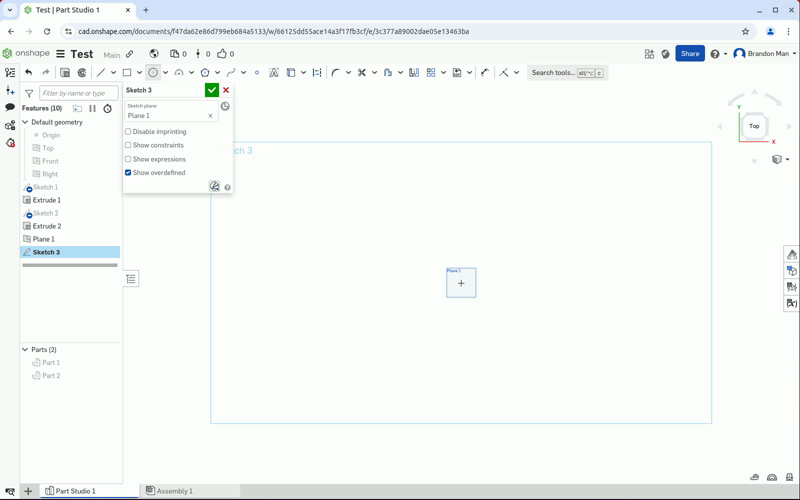
click(461, 282)
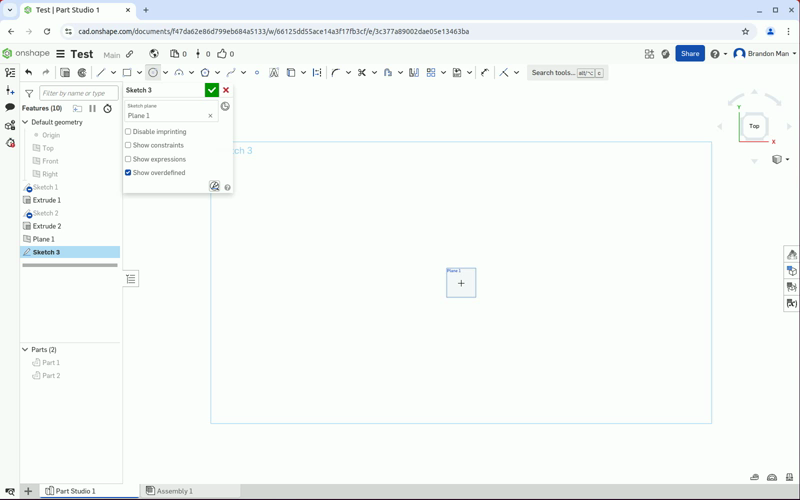
key_up(shift)
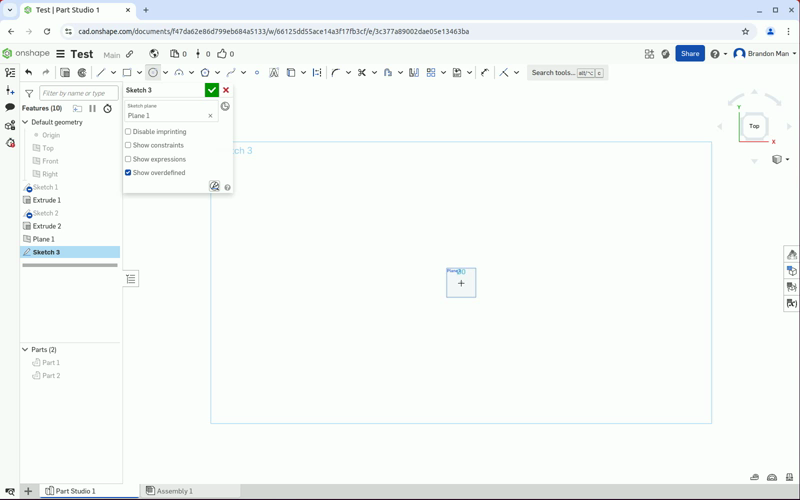
mouse_move(490, 282)
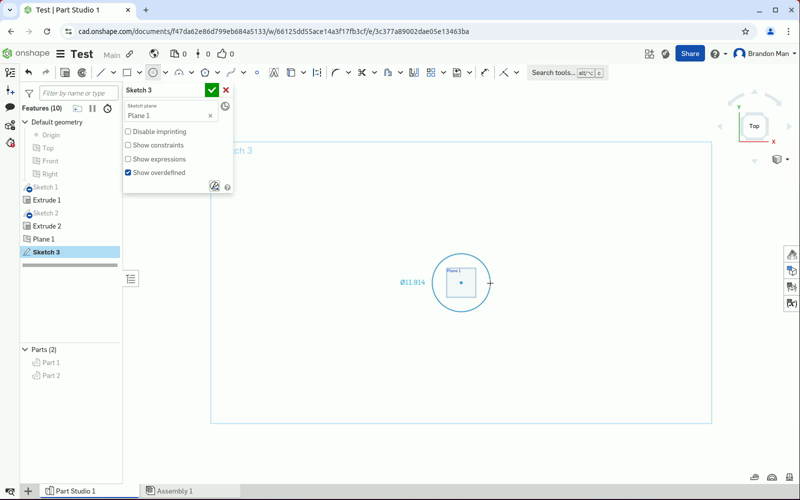
click(490, 282)
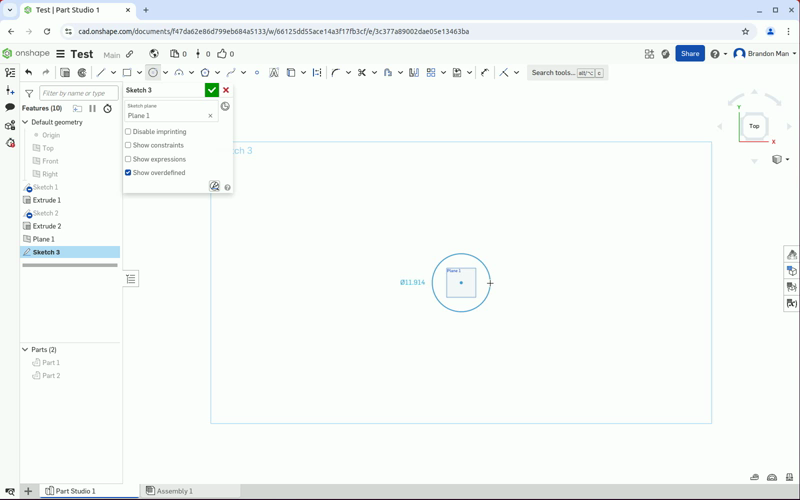
key(esc)
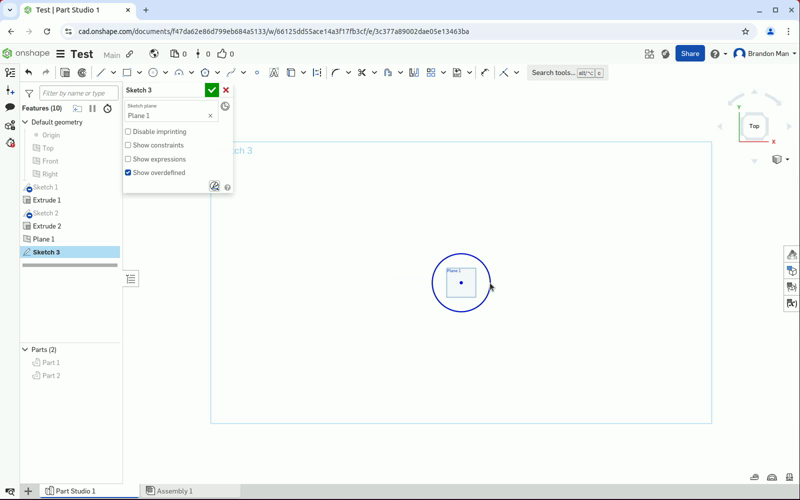
mouse_move(445, 295)
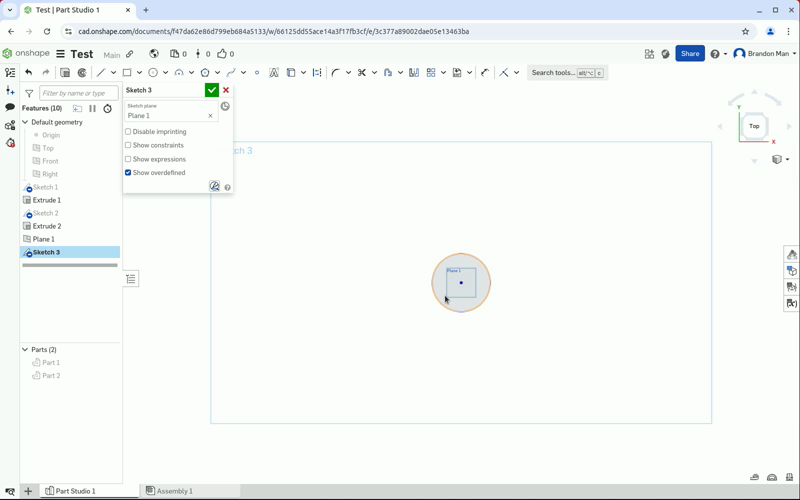
click(445, 295)
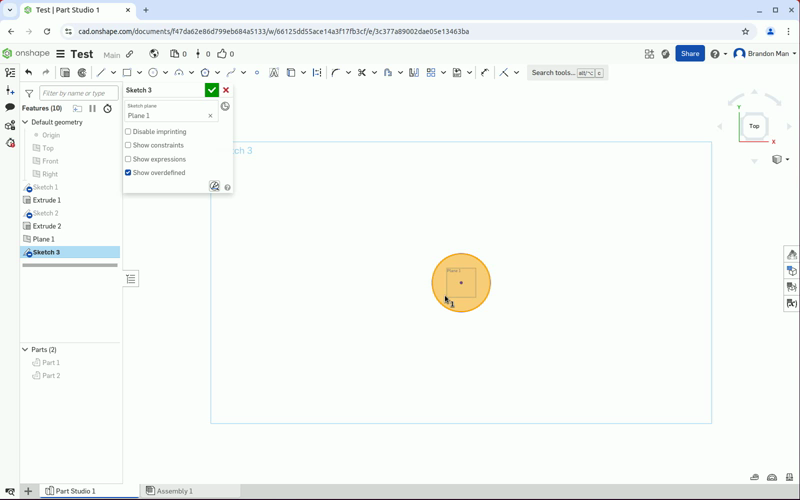
mouse_move(73, 352)
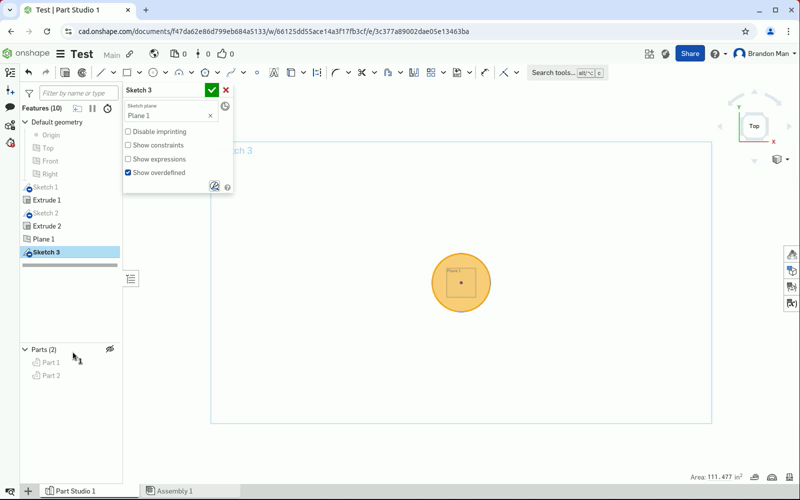
key(shift+y)
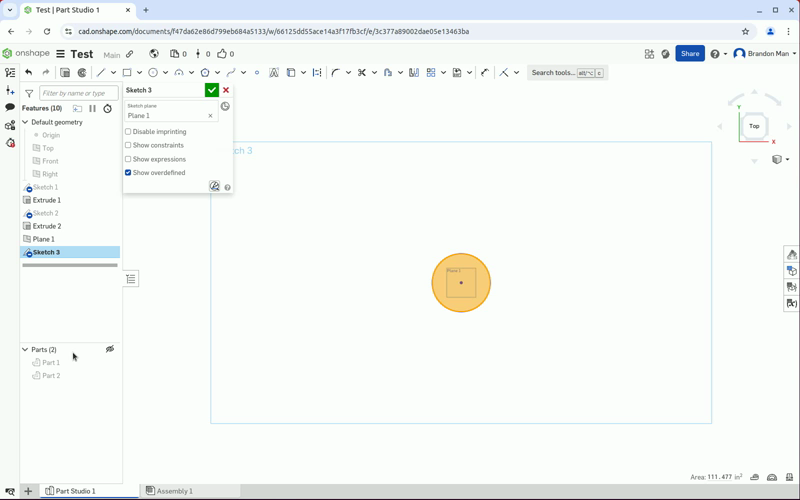
key(shift+e)
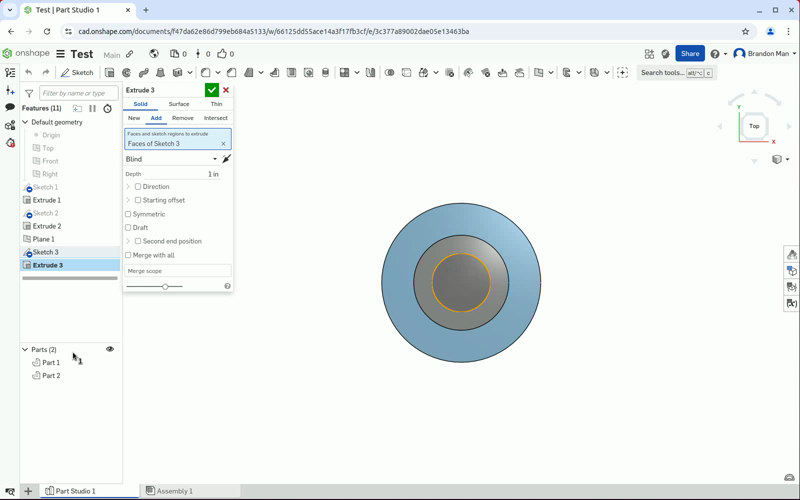
mouse_move(143, 106)
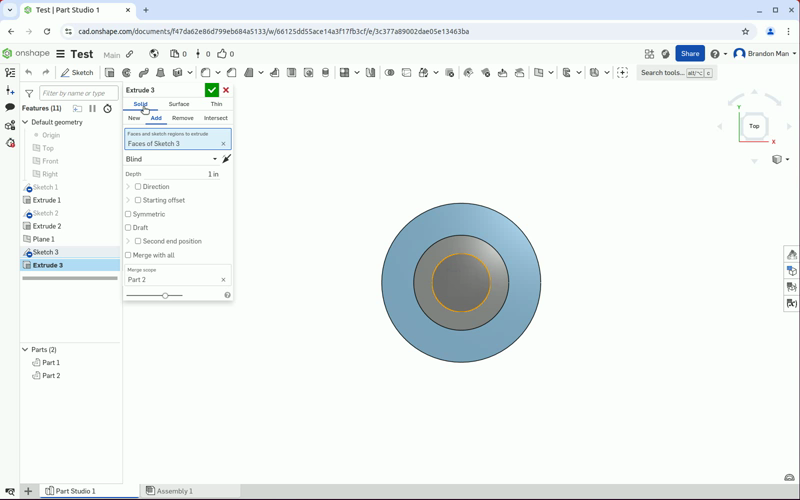
click(143, 106)
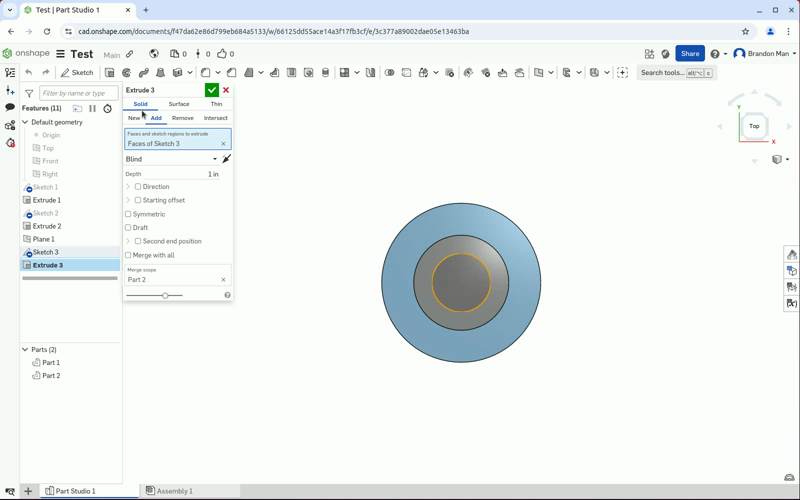
mouse_move(137, 120)
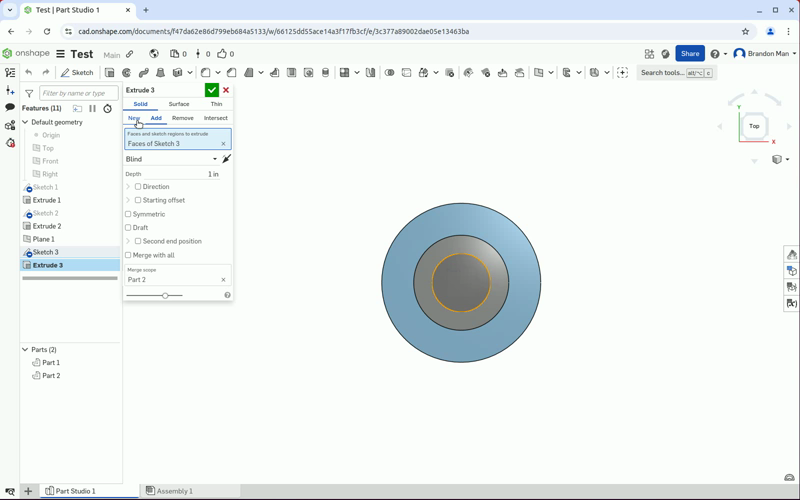
click(137, 120)
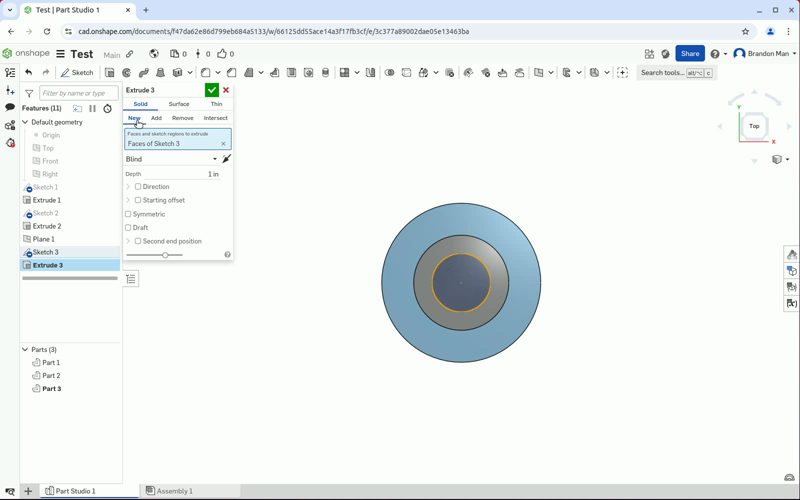
key(tab, 4)
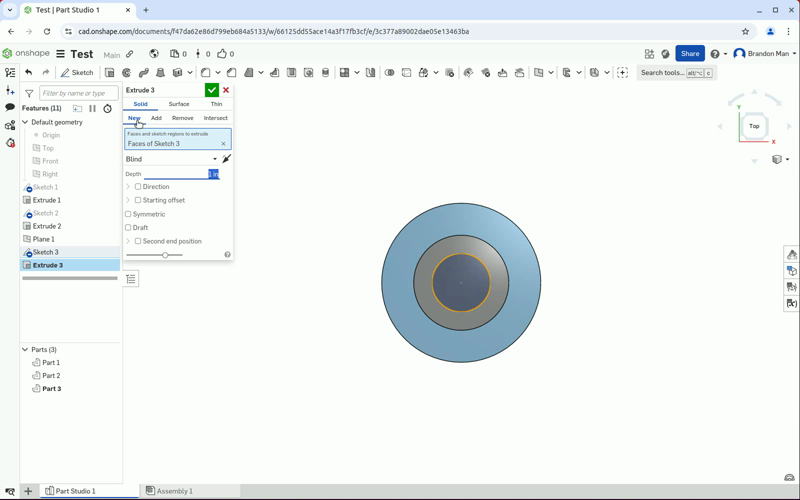
text(27.441)
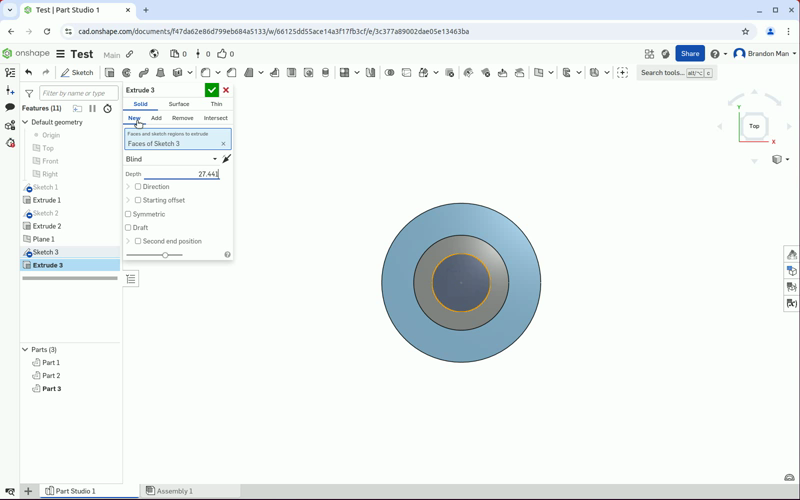
key(enter)
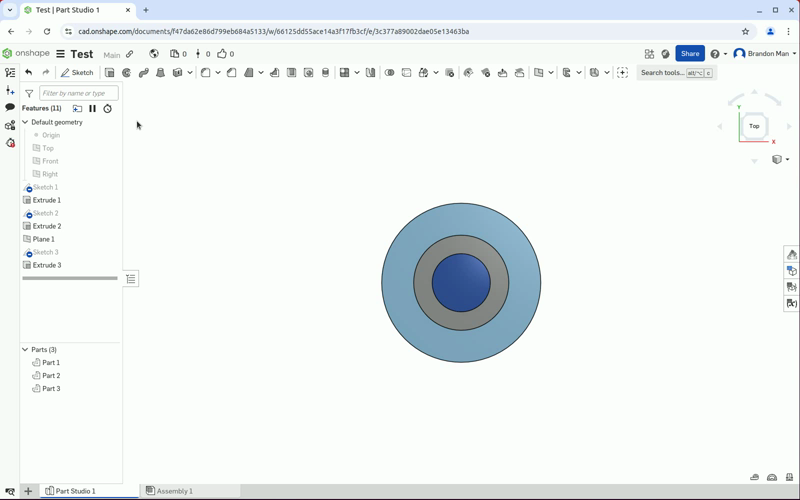
key(shift+h)
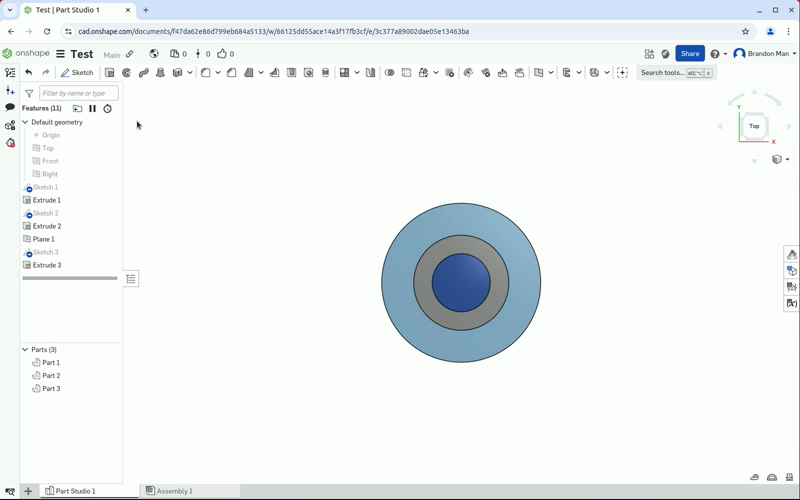
key(shift+h)
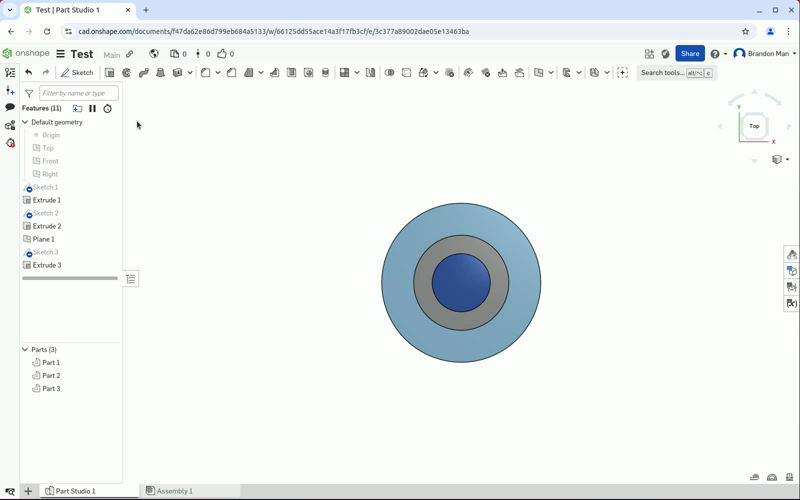
mouse_move(73, 189)
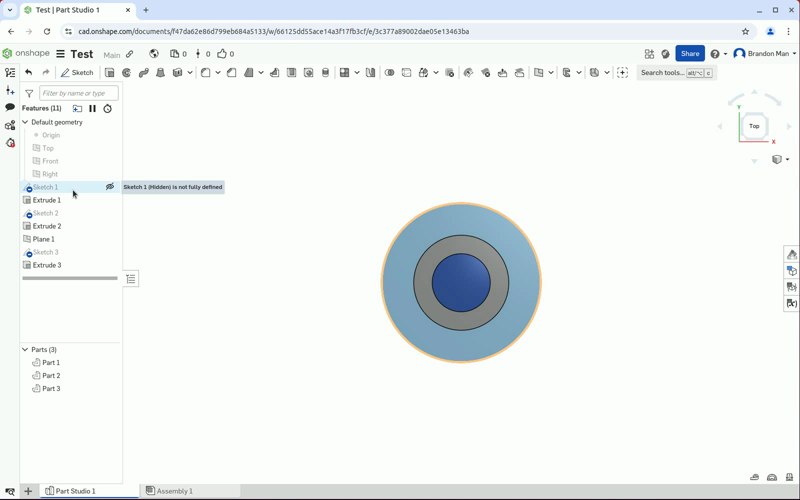
click(73, 189)
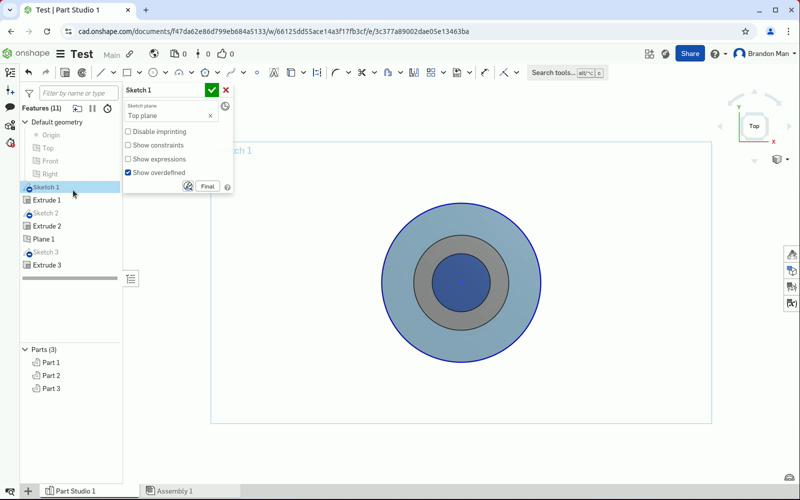
mouse_move(229, 92)
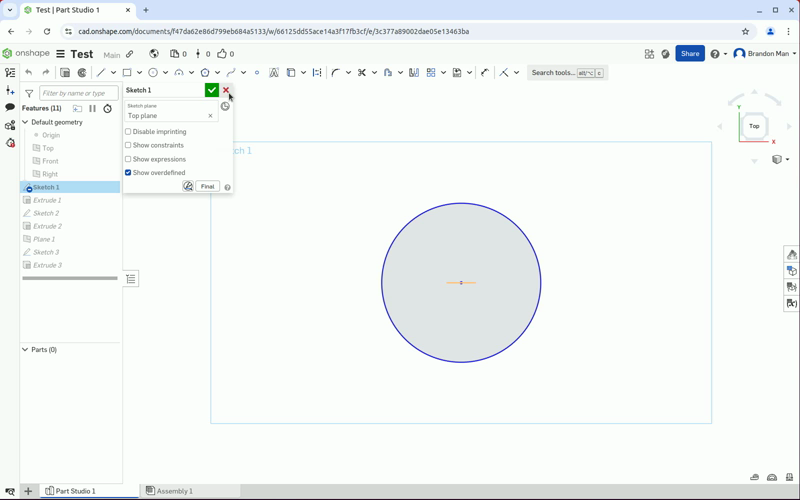
click(229, 92)
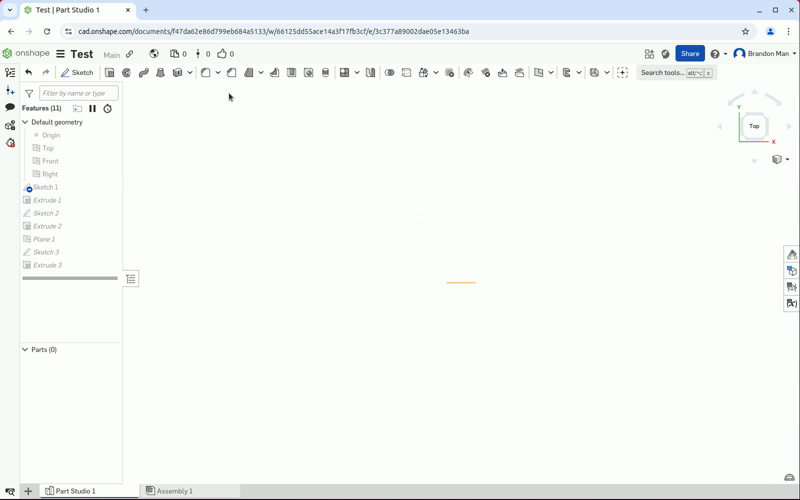
key(shift+s)
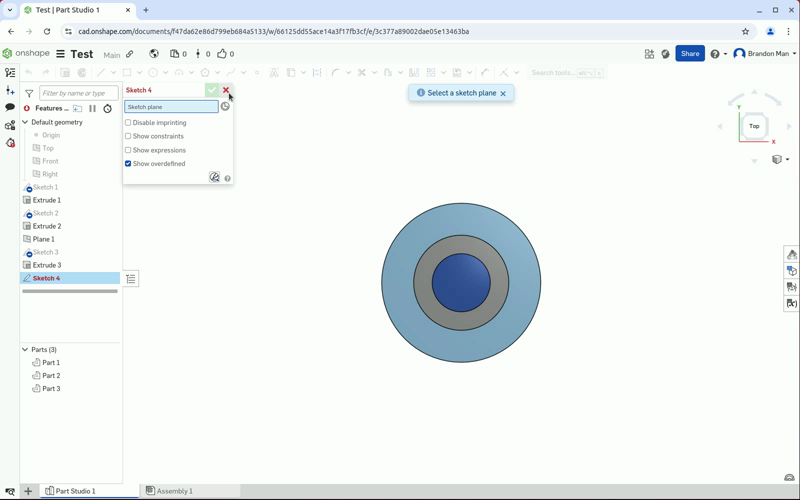
mouse_move(73, 241)
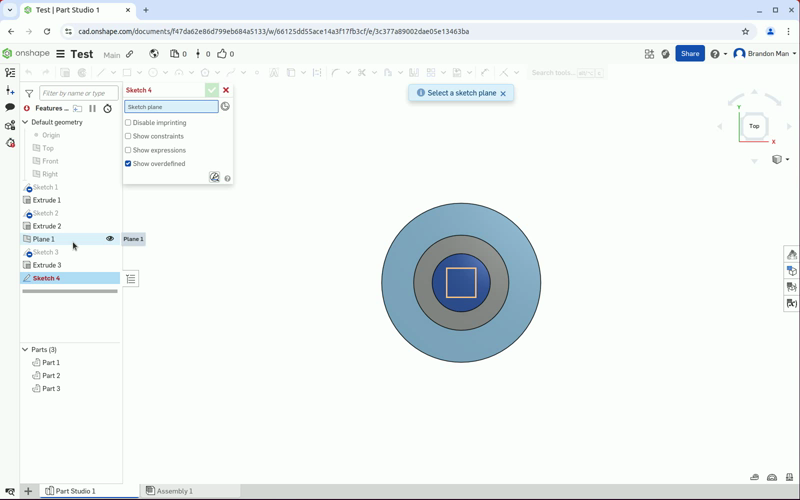
click(73, 241)
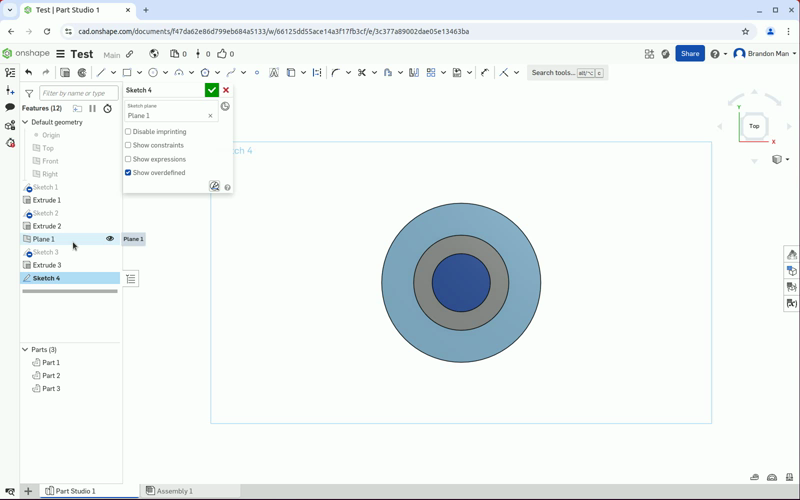
mouse_move(73, 352)
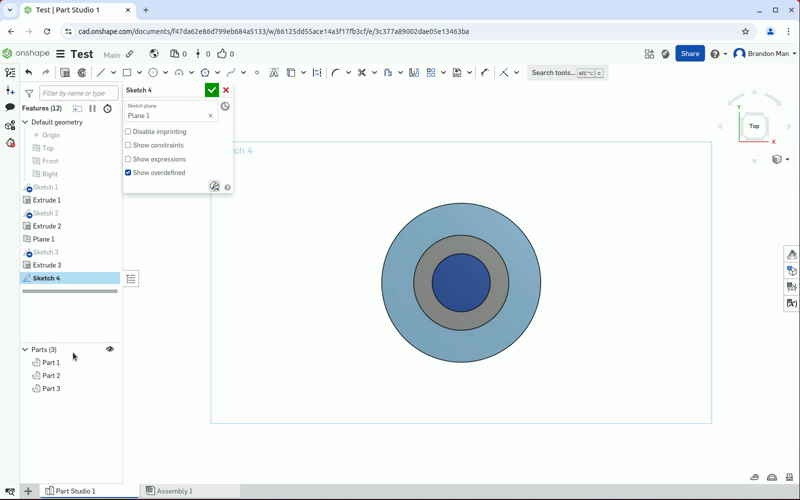
key(y)
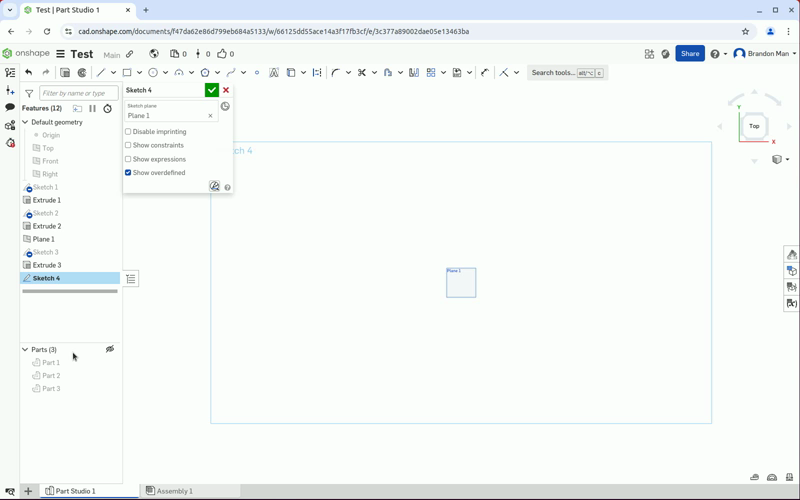
key(c)
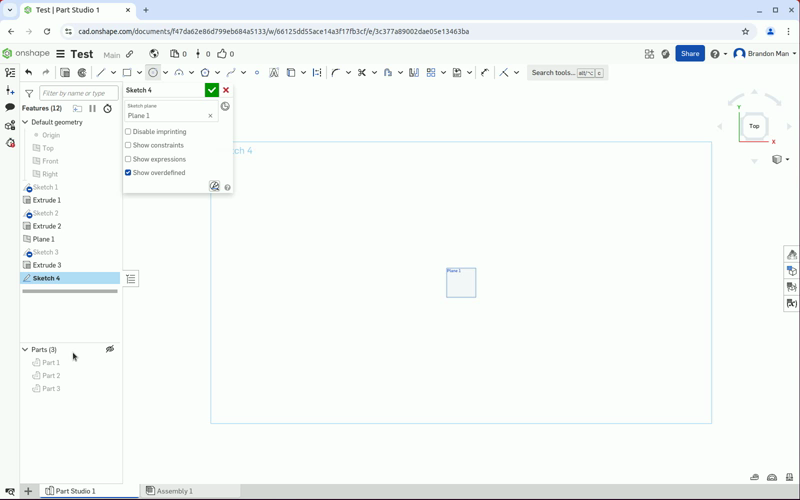
key_down(shift)
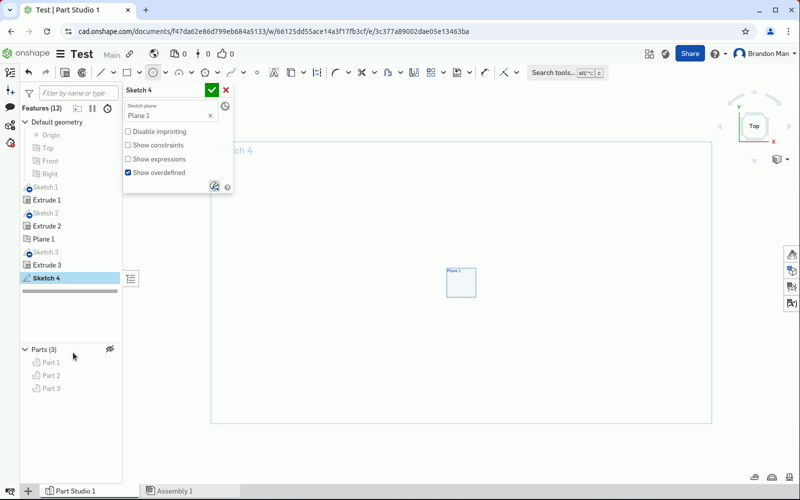
mouse_move(461, 282)
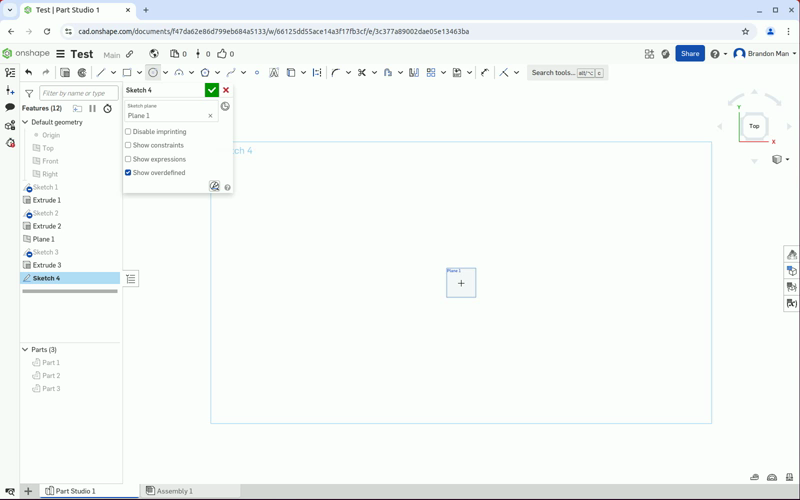
click(461, 282)
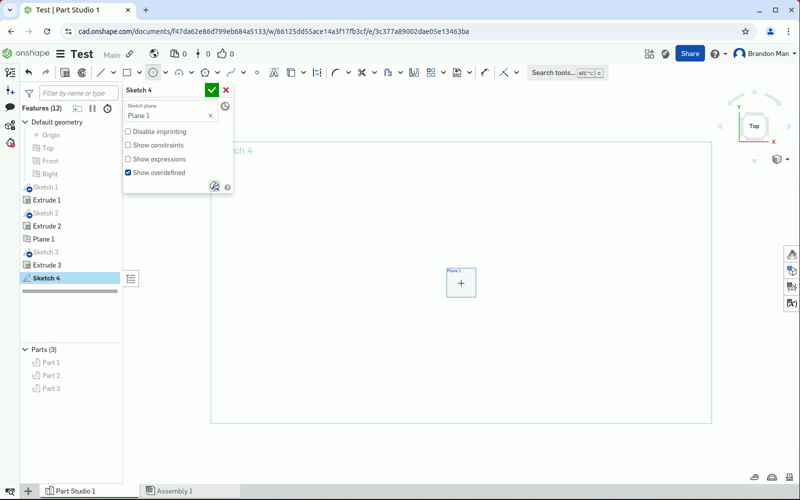
key_up(shift)
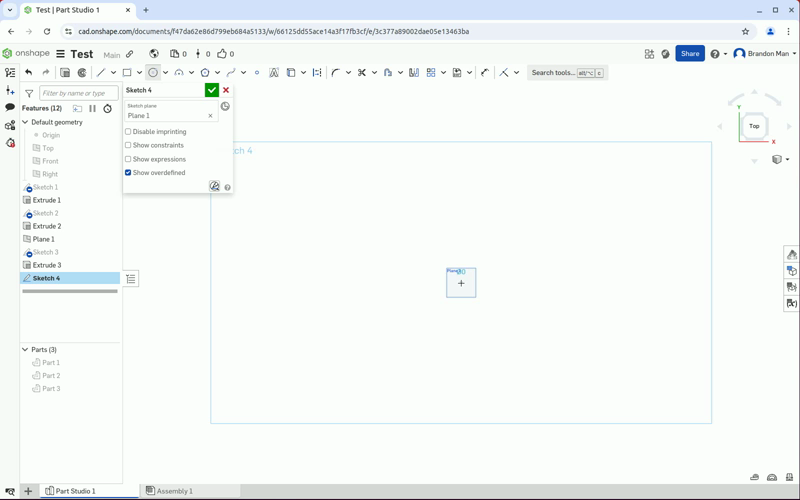
mouse_move(490, 282)
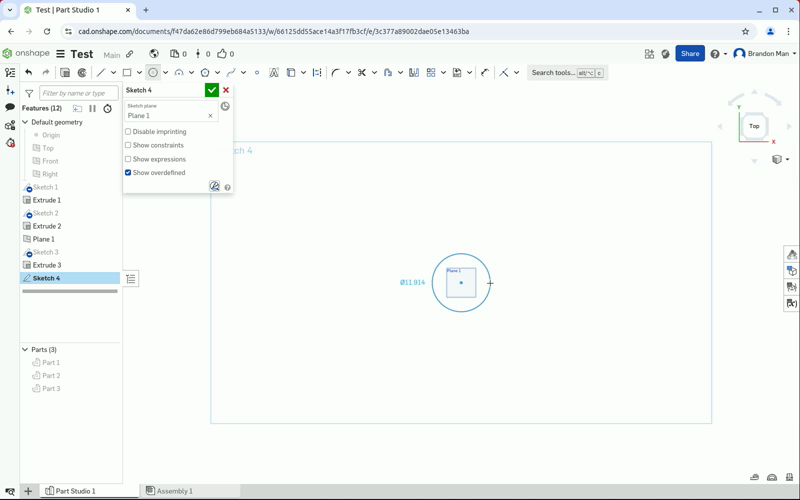
click(490, 282)
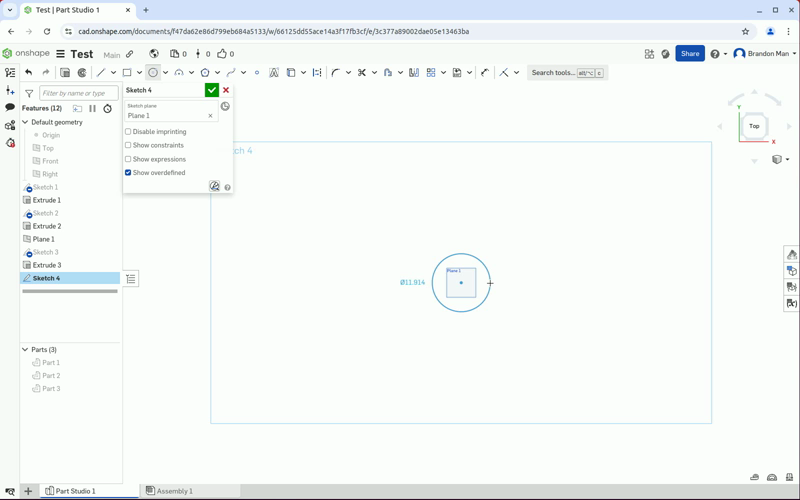
key(esc)
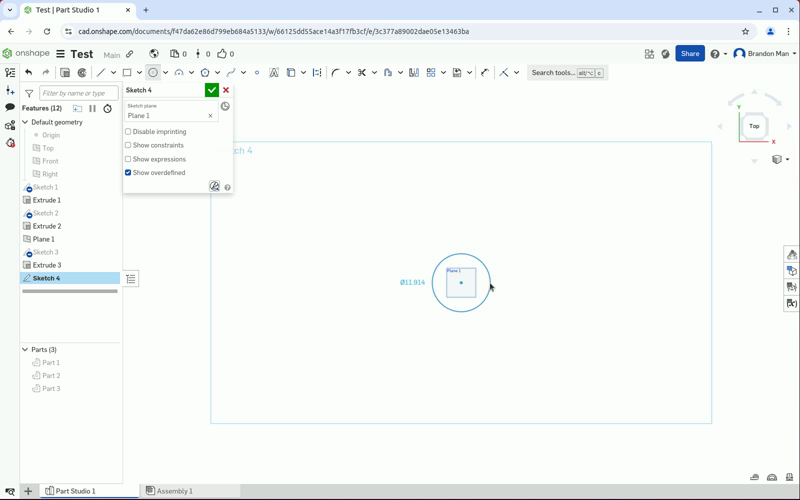
mouse_move(480, 268)
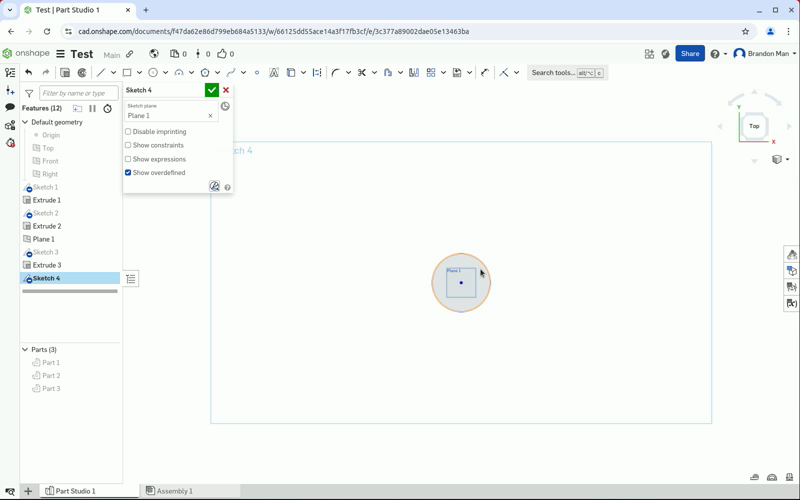
click(480, 268)
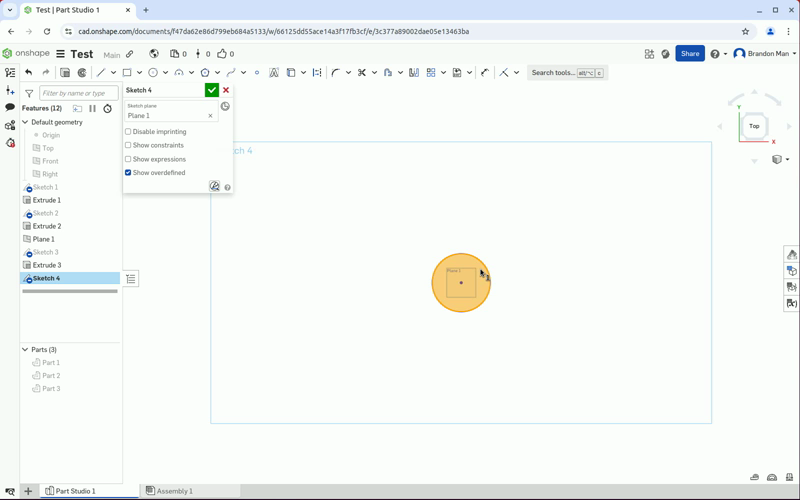
mouse_move(73, 352)
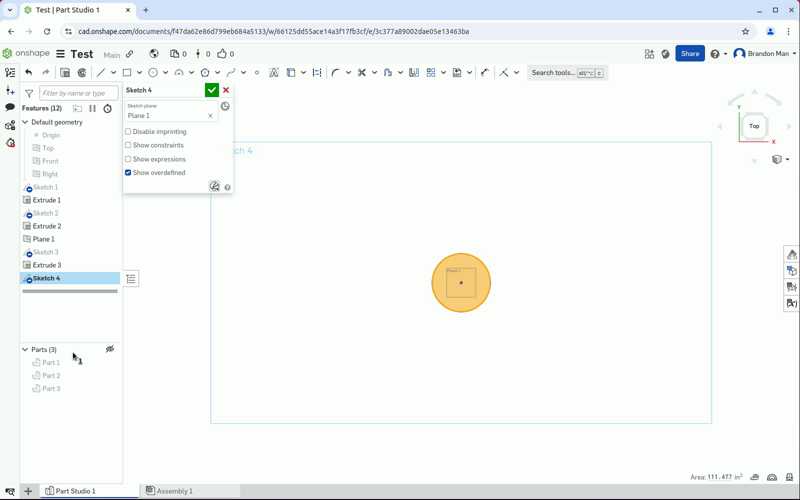
key(shift+y)
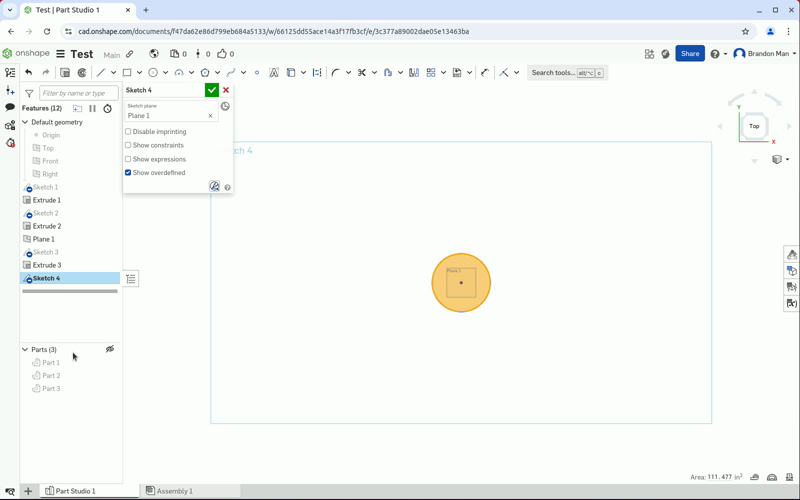
key(shift+e)
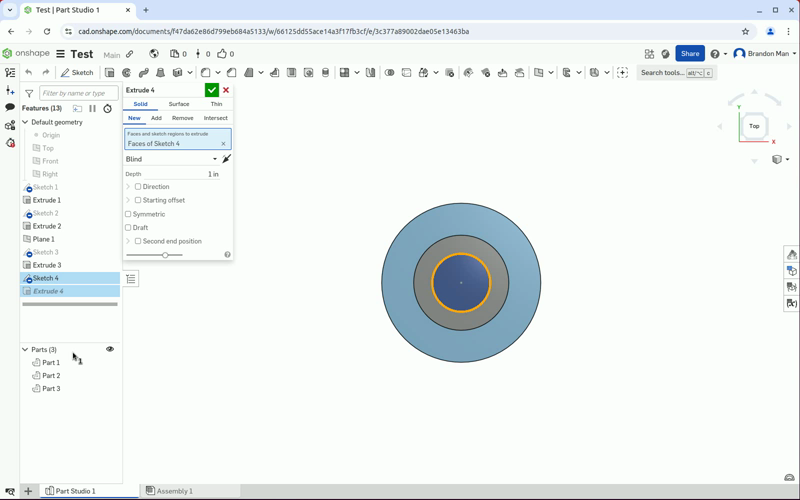
mouse_move(143, 106)
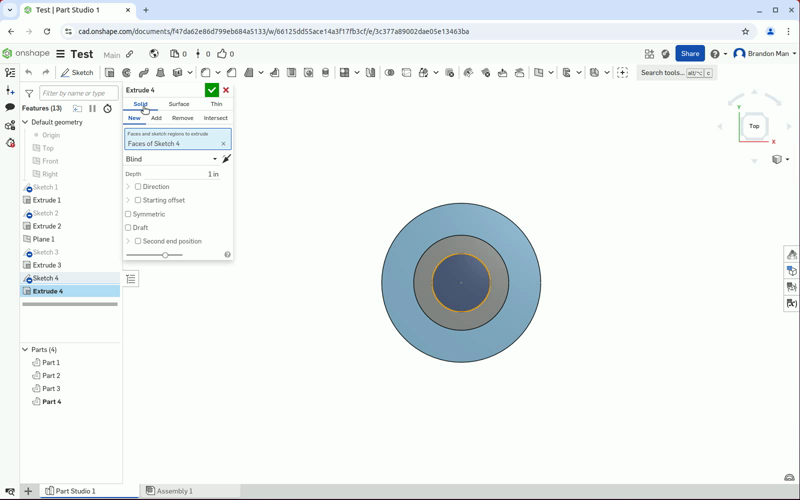
click(143, 106)
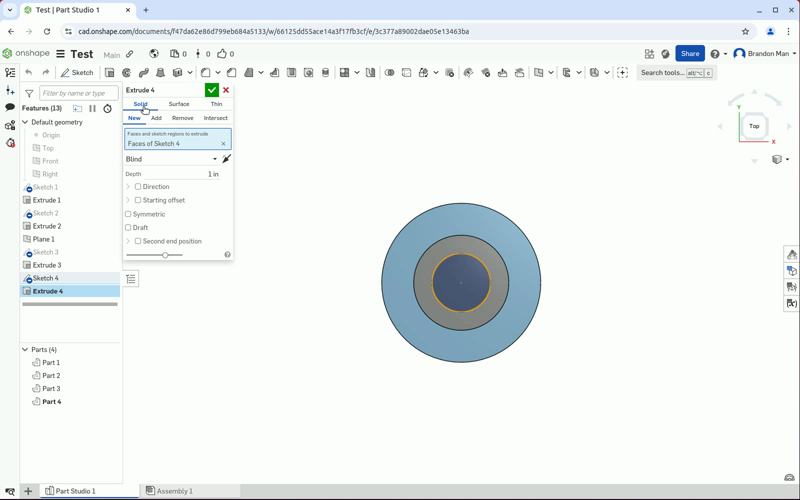
mouse_move(186, 120)
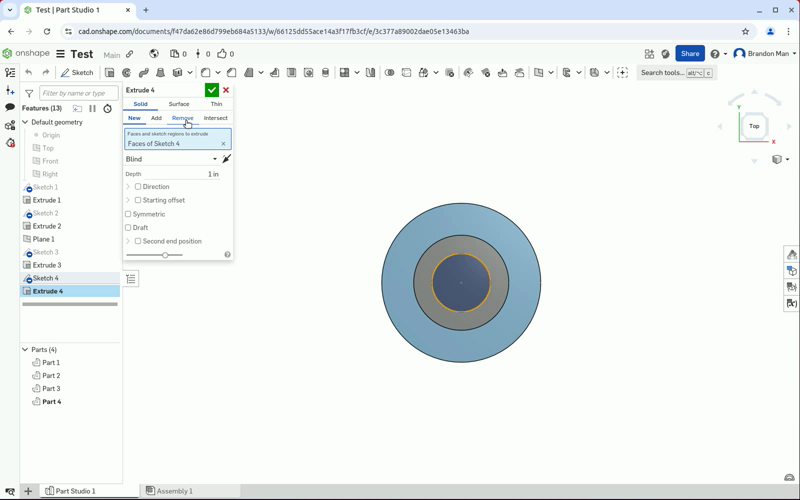
click(186, 120)
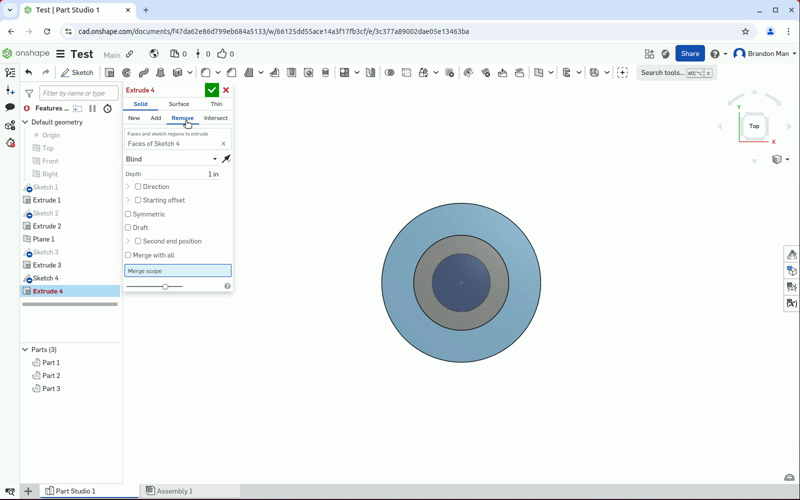
key(tab, 4)
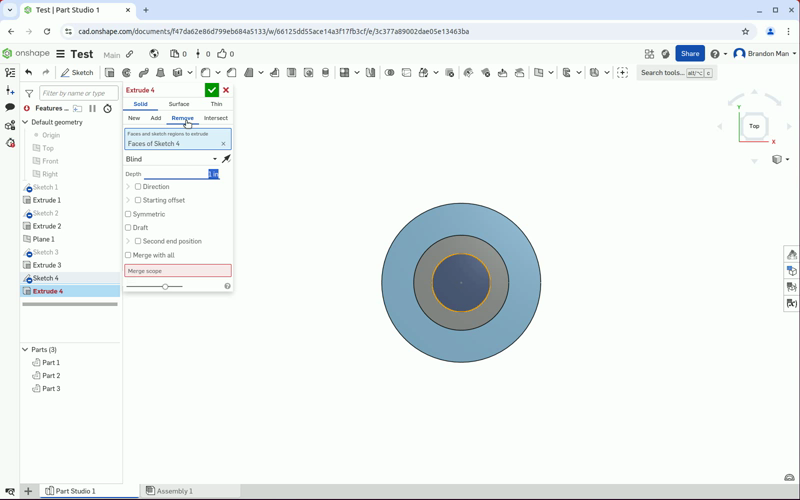
text(30.57)
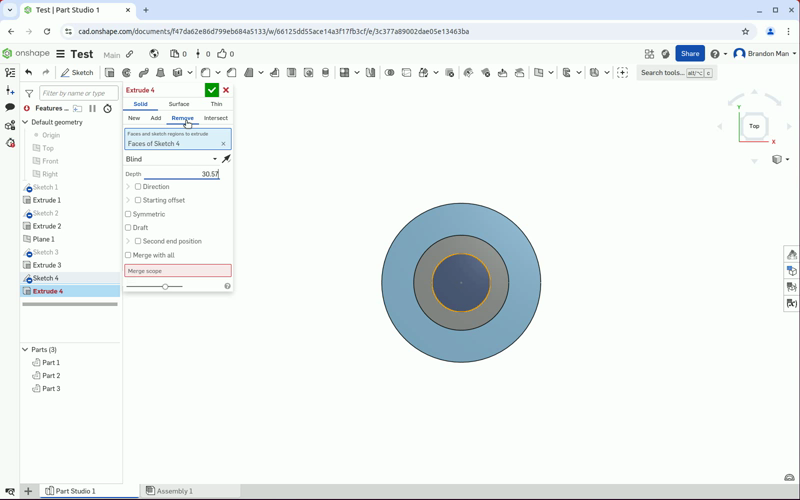
key(tab, 6)
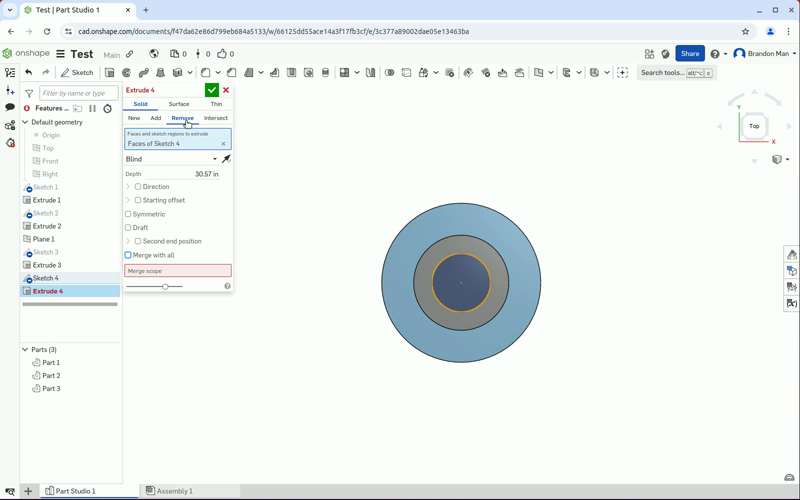
key(space)
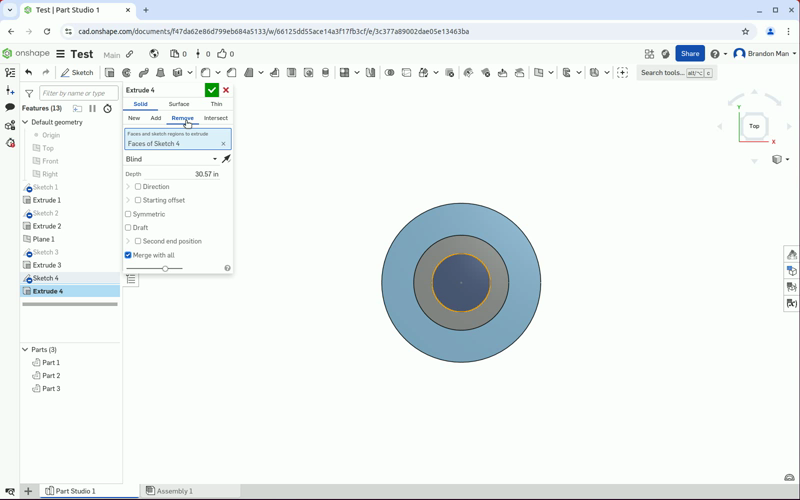
key(enter)
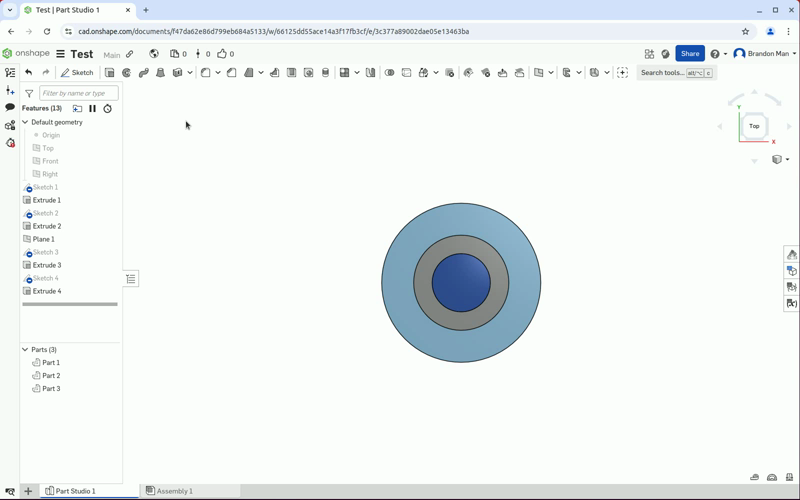
key(shift+h)
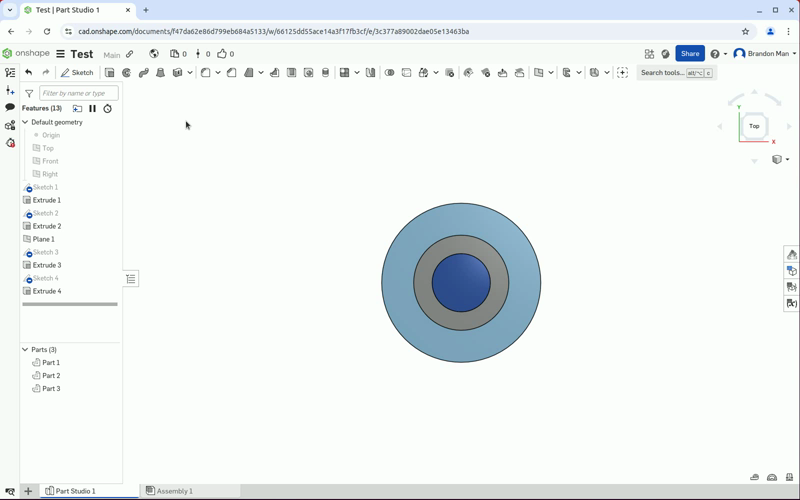
key(shift+h)
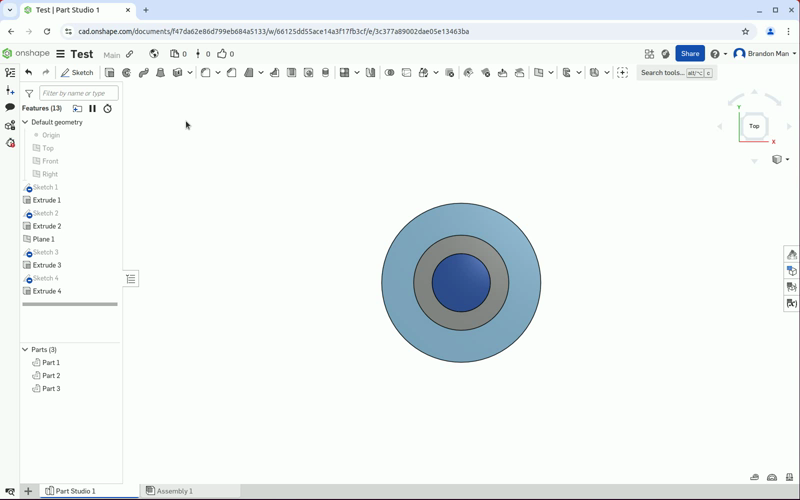
mouse_move(73, 189)
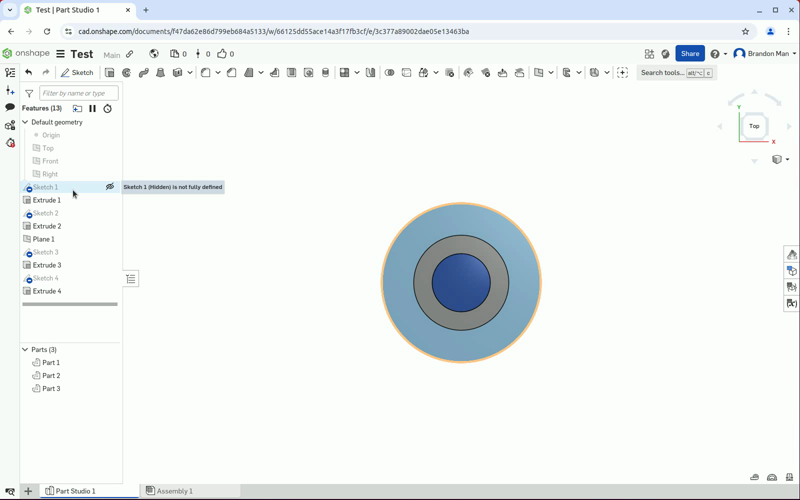
click(73, 189)
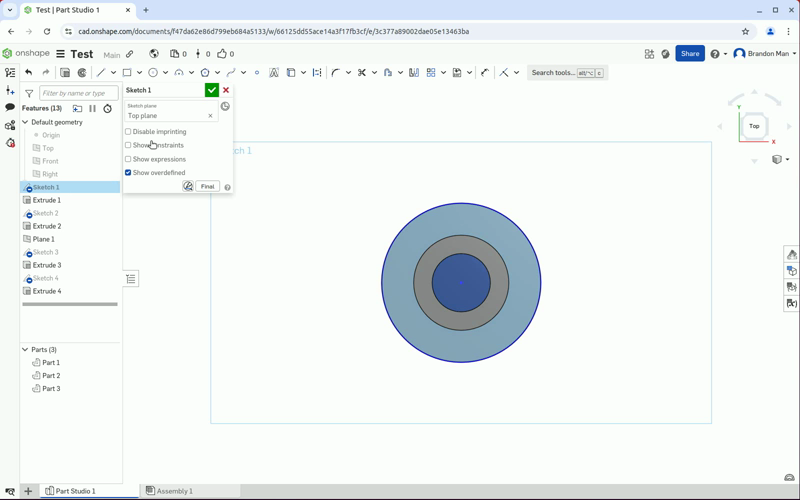
mouse_move(229, 92)
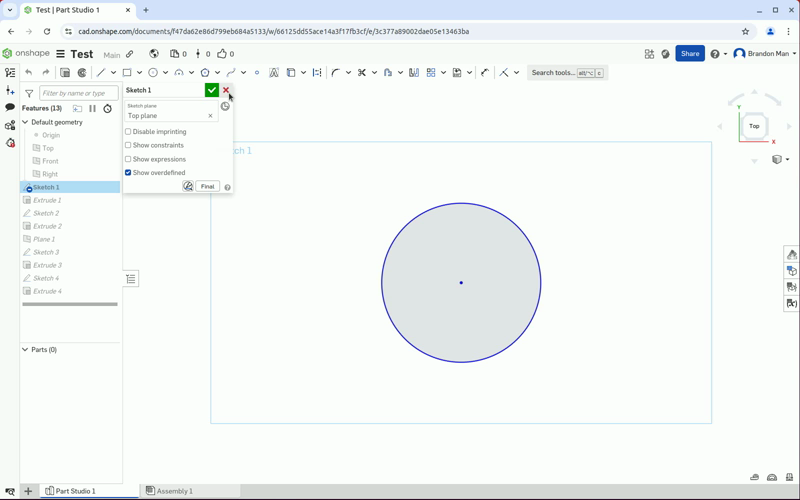
click(229, 92)
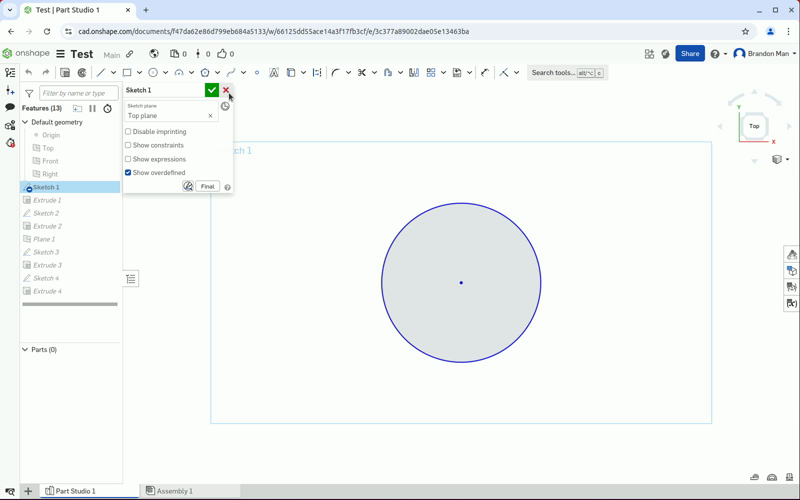
key(shift+s)
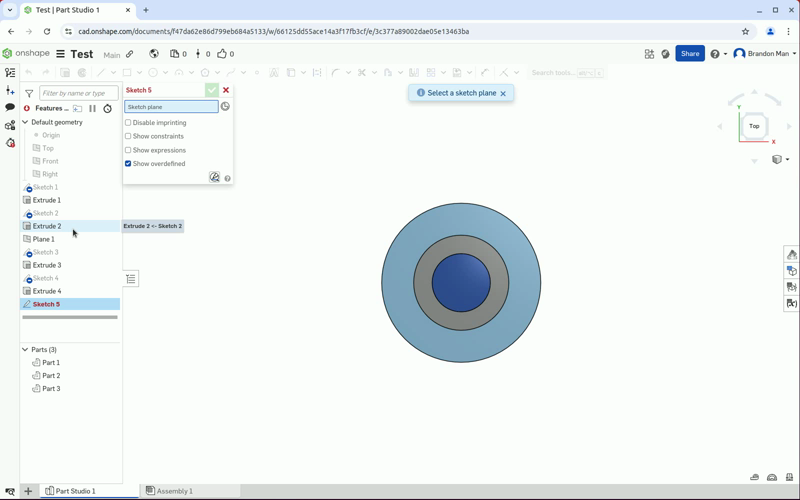
scroll(3)
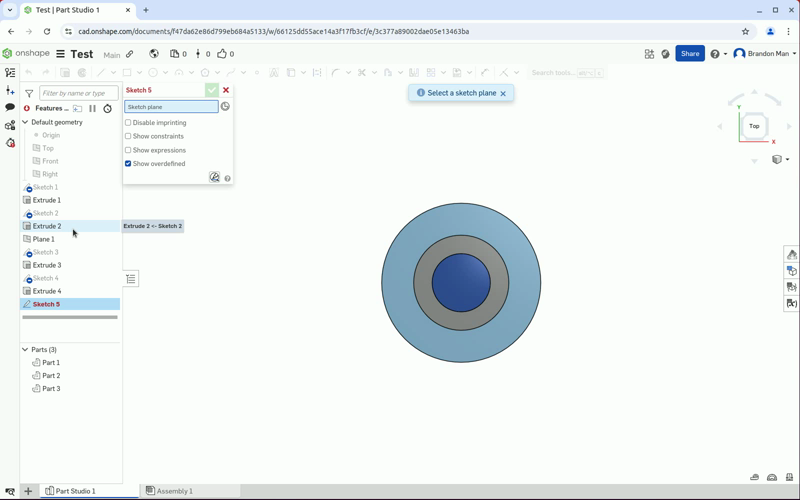
mouse_move(73, 150)
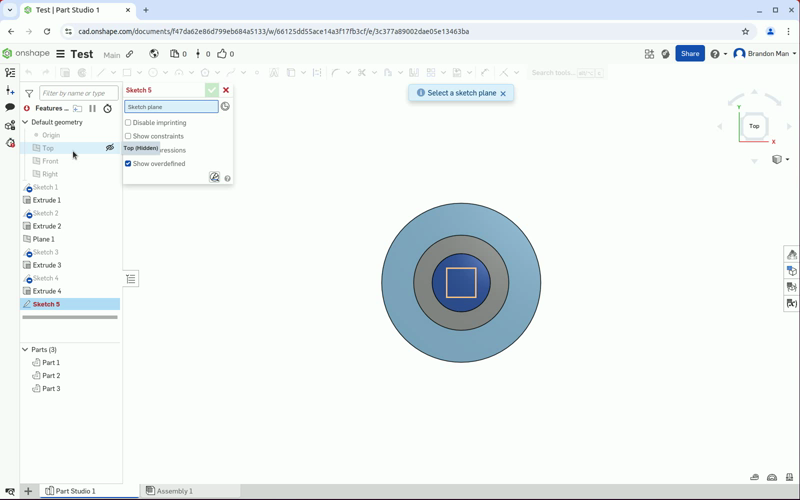
click(73, 150)
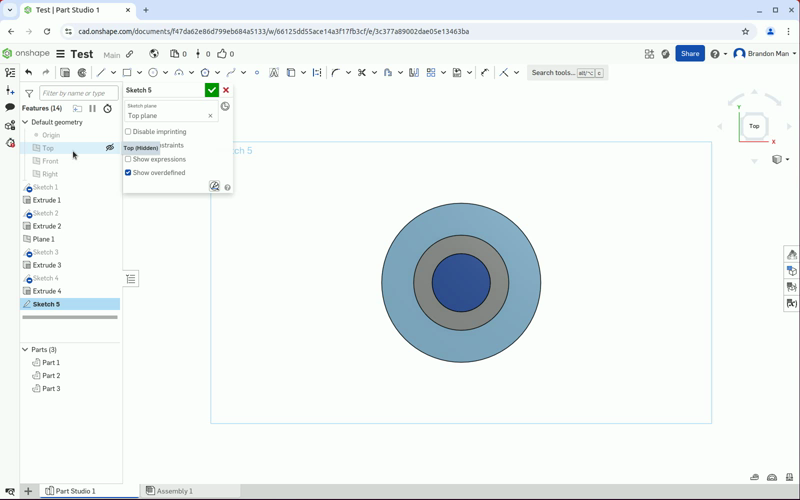
mouse_move(73, 352)
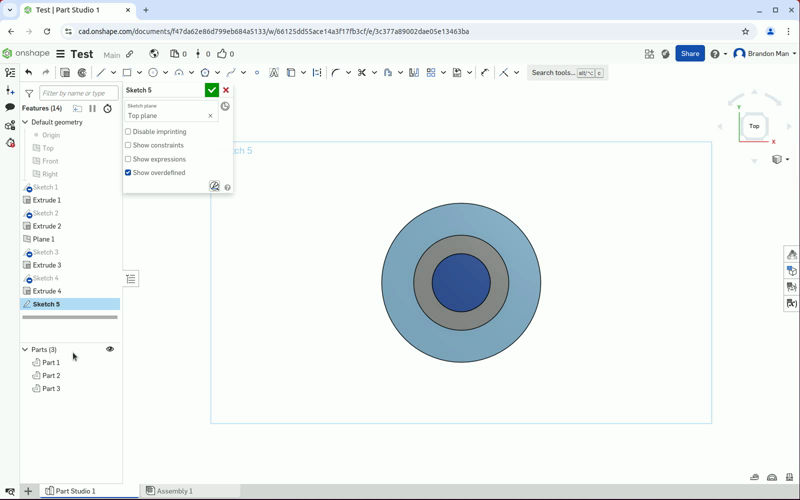
key(y)
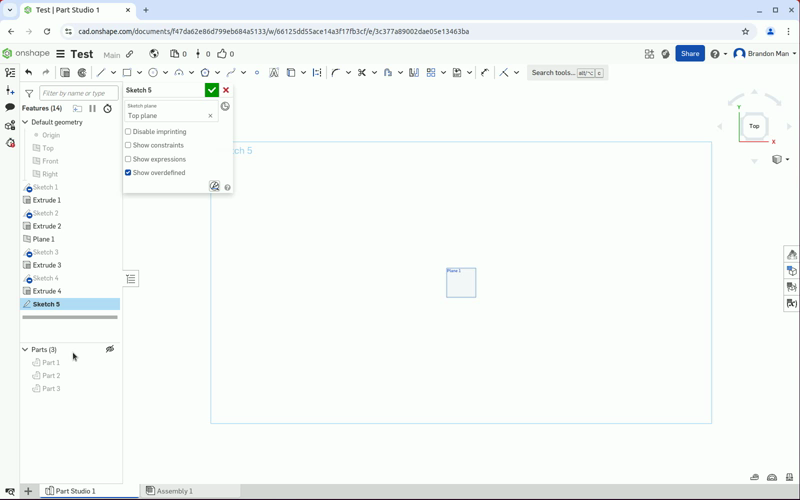
key(c)
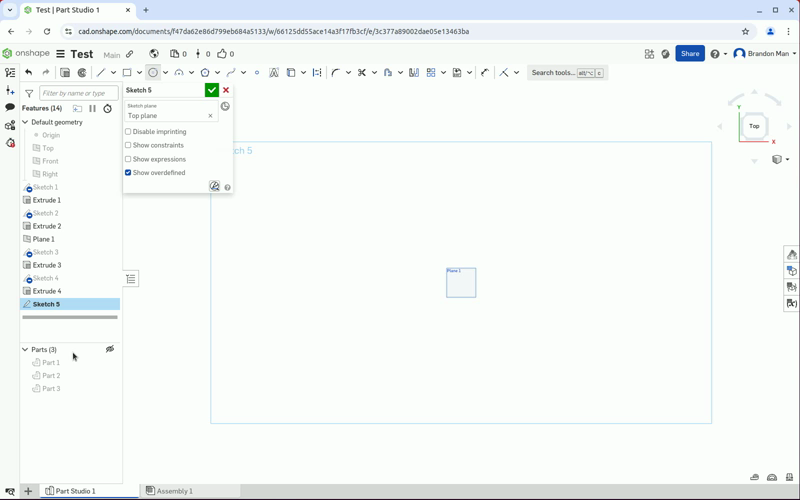
key_down(shift)
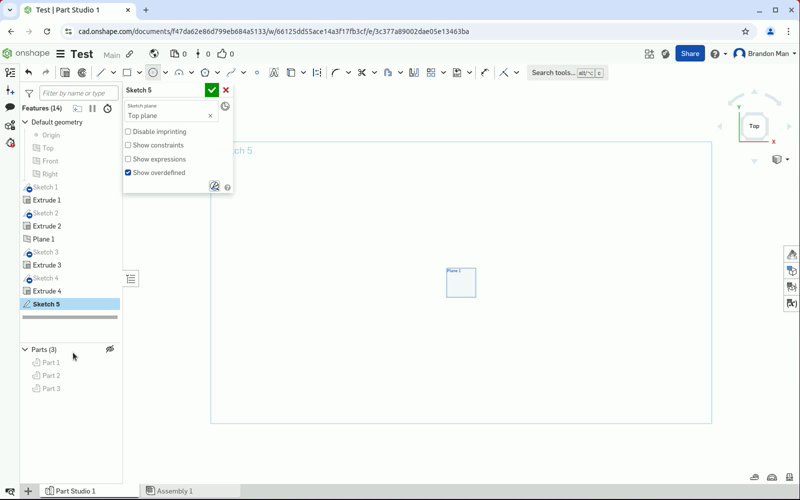
mouse_move(461, 282)
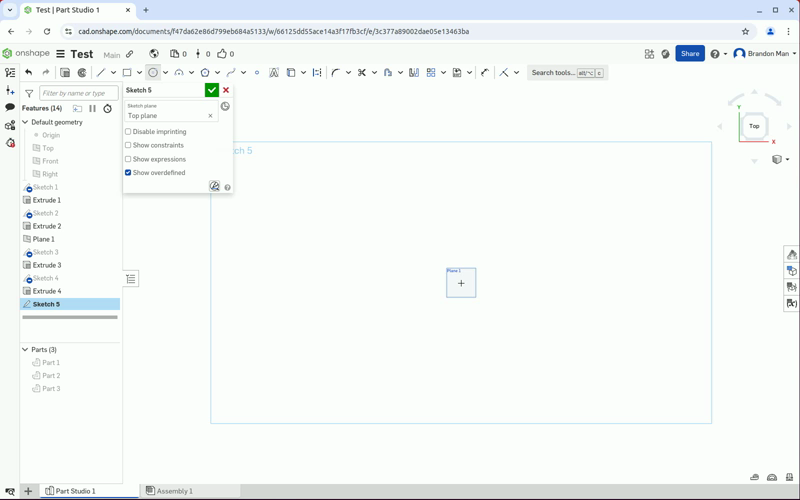
click(461, 282)
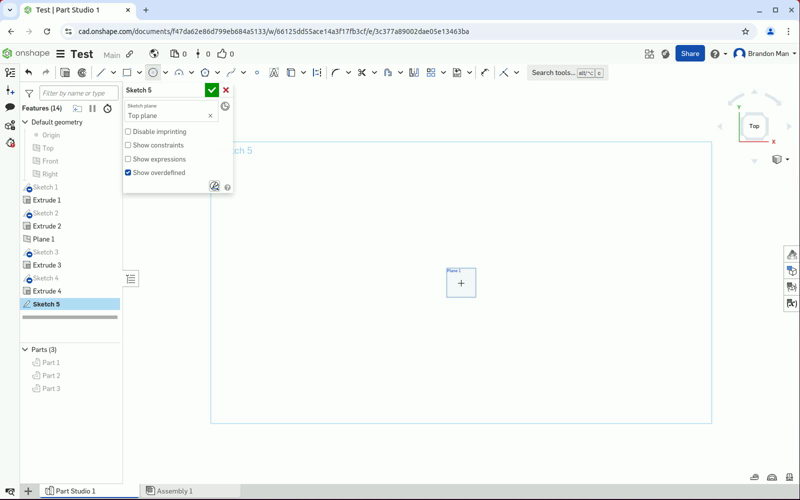
key_up(shift)
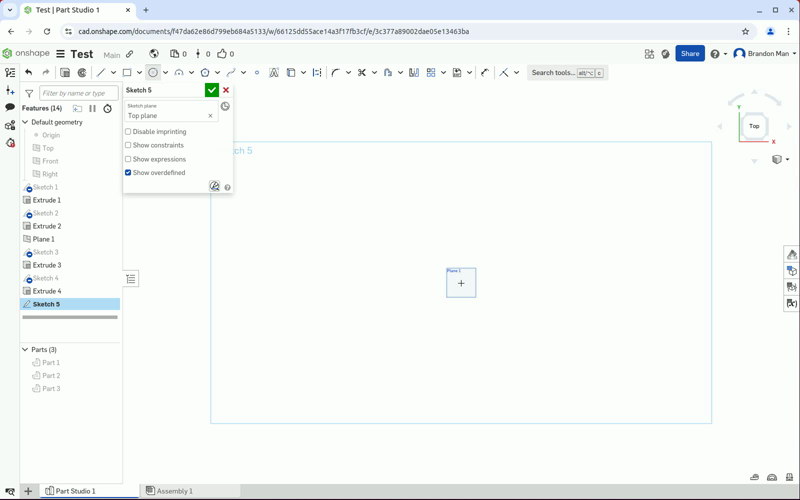
mouse_move(508, 282)
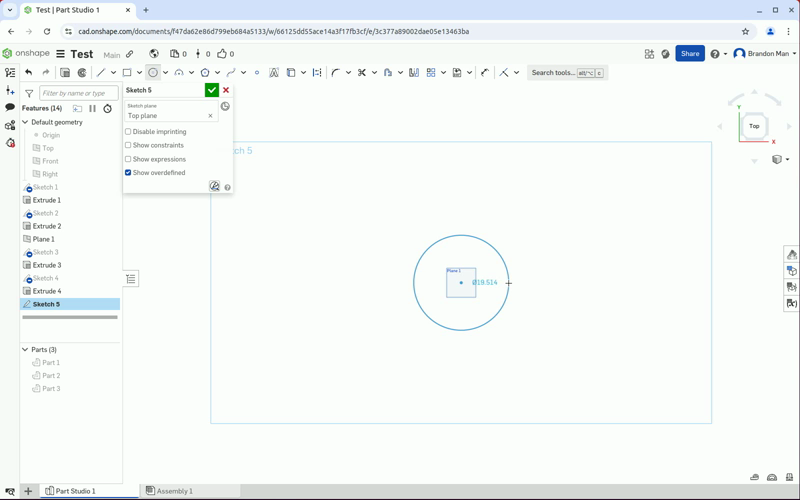
click(508, 282)
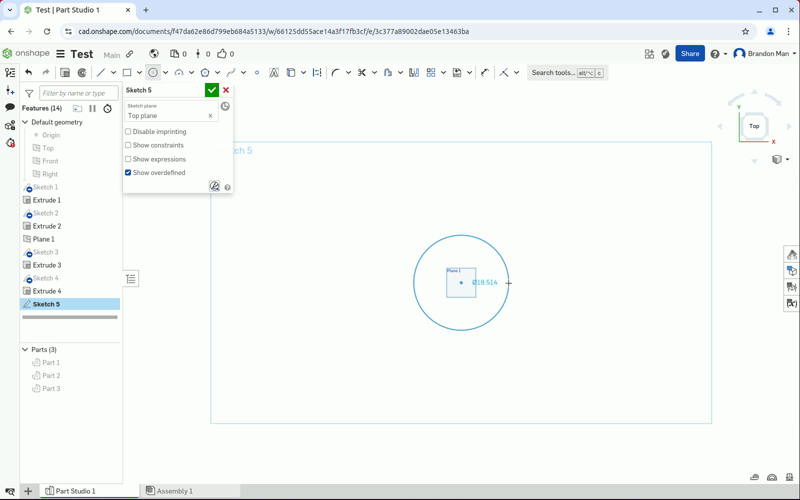
key(esc)
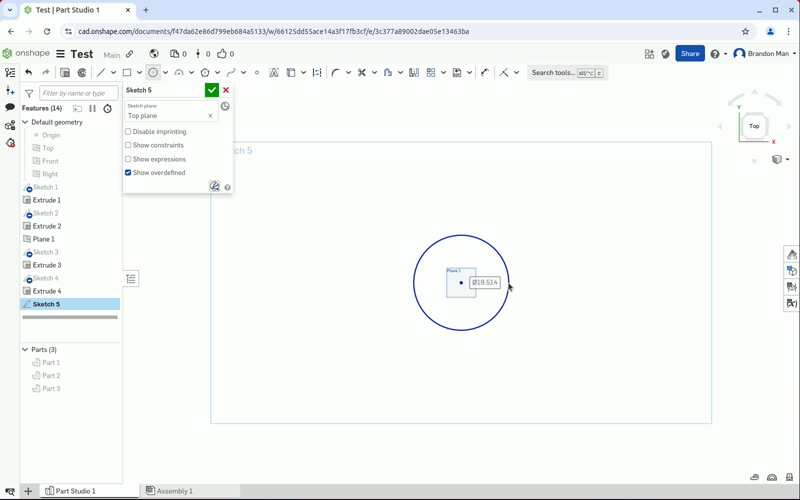
mouse_move(483, 293)
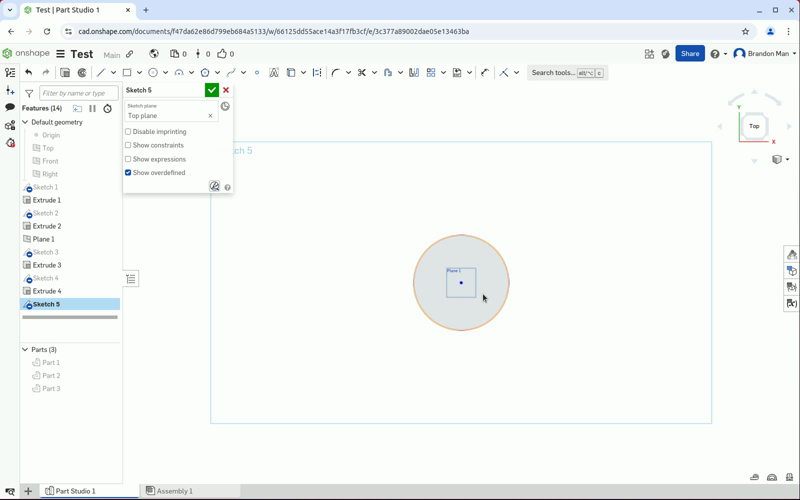
click(483, 293)
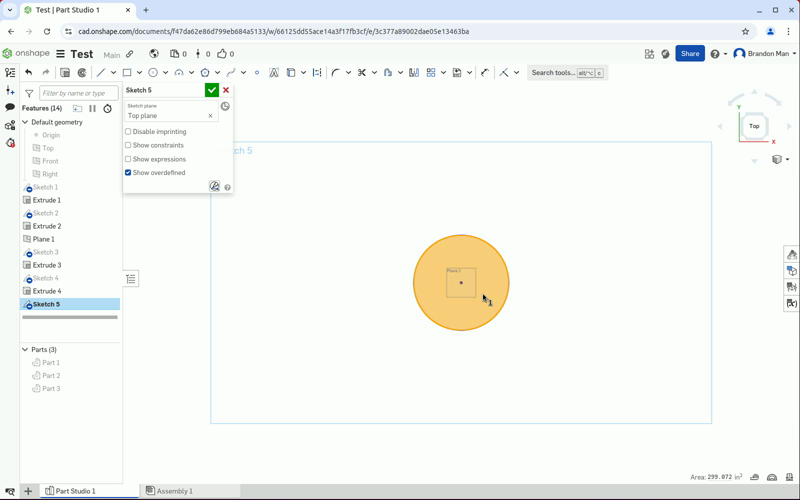
mouse_move(73, 352)
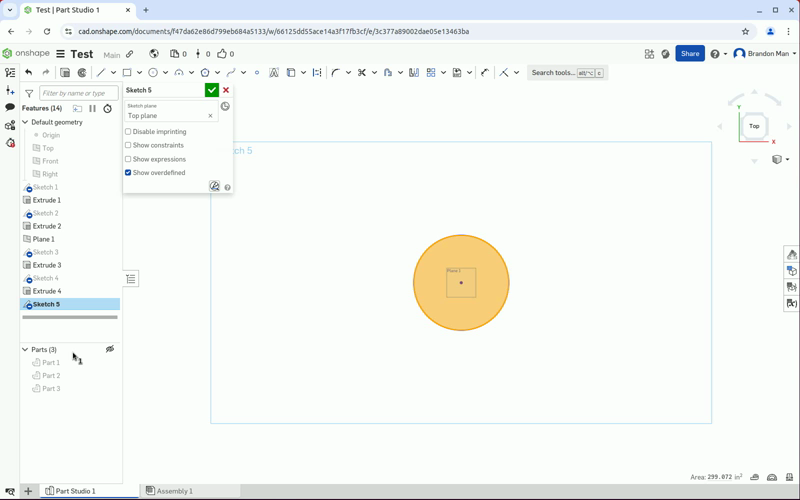
key(shift+y)
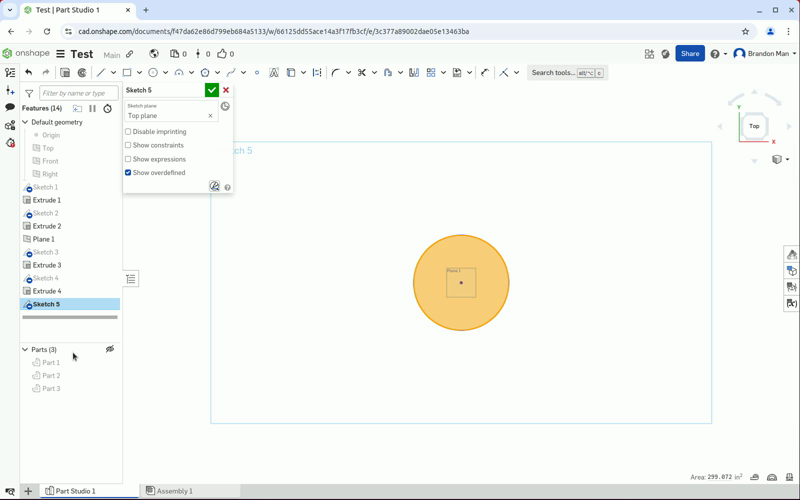
key(shift+e)
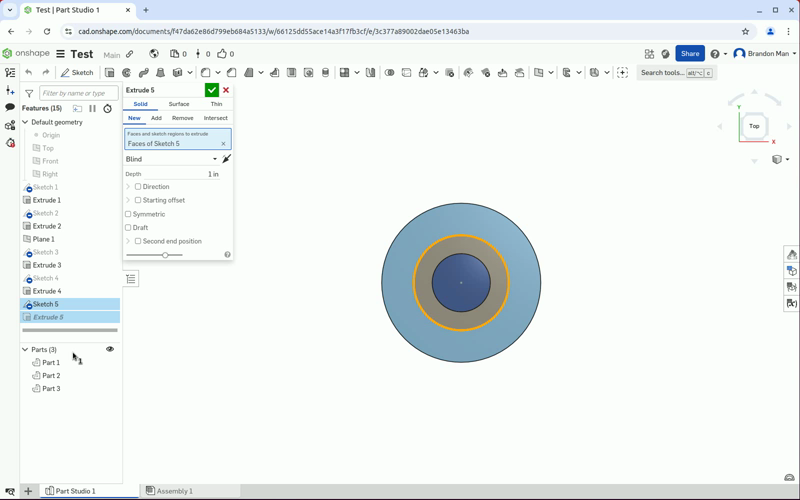
mouse_move(143, 106)
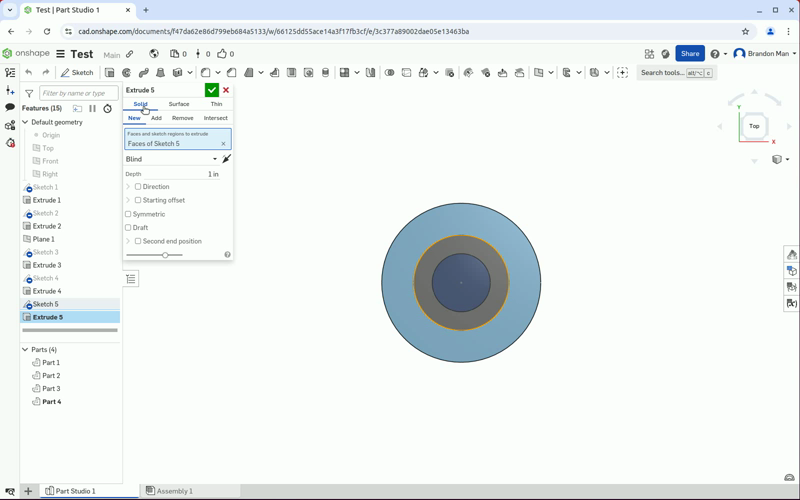
click(143, 106)
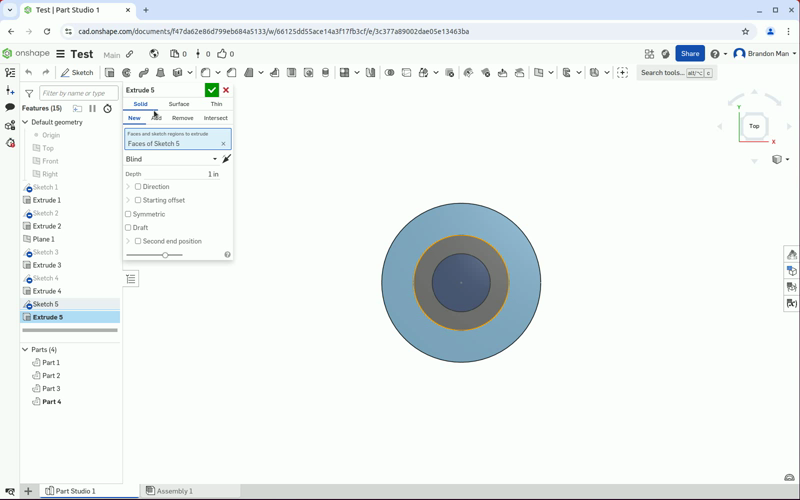
mouse_move(186, 120)
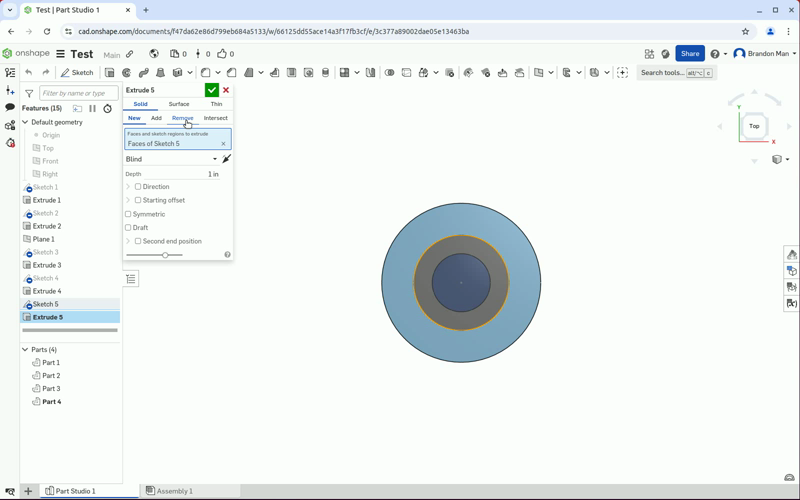
click(186, 120)
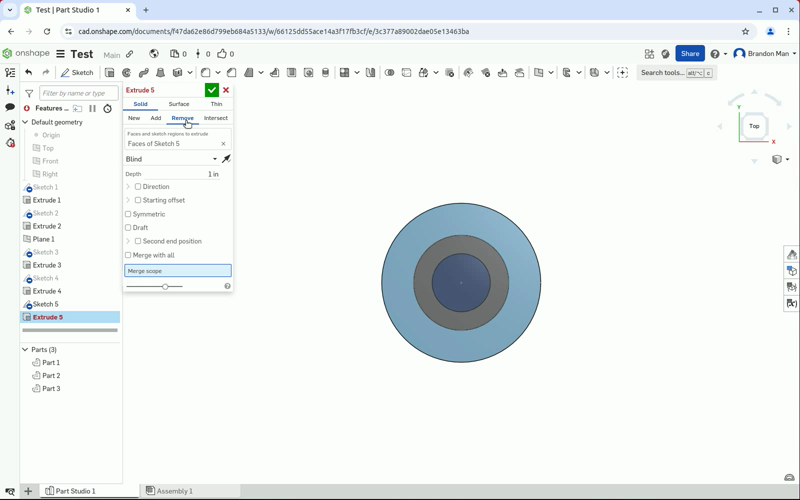
key(tab, 4)
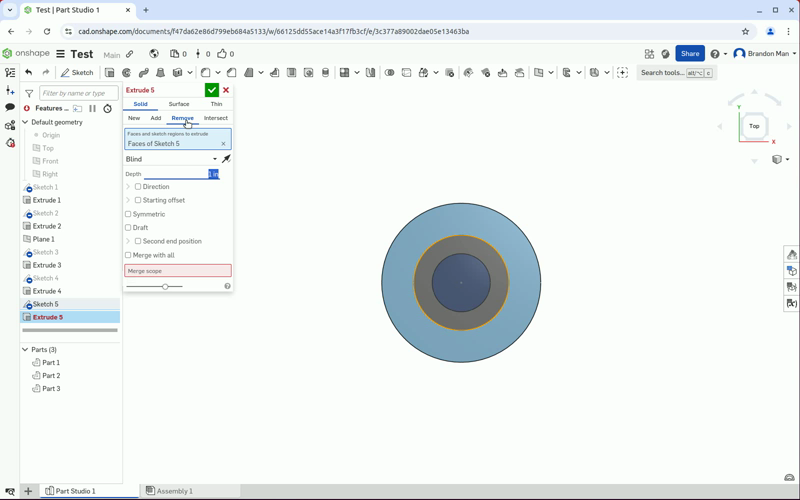
text(30.57)
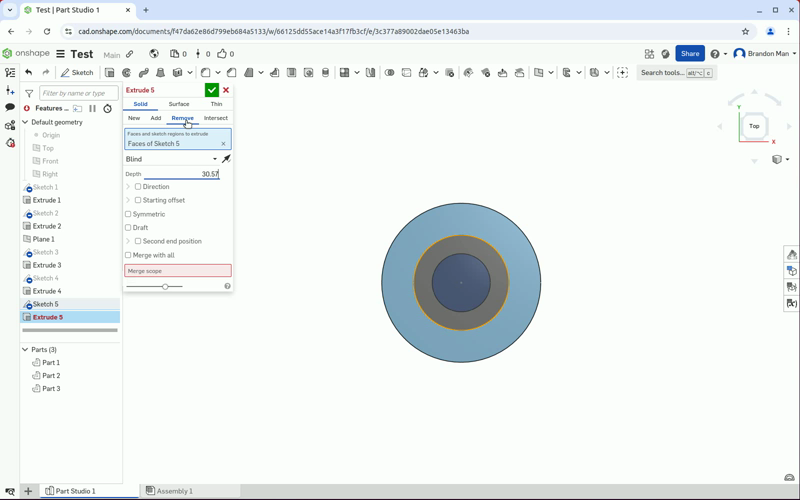
key(tab, 6)
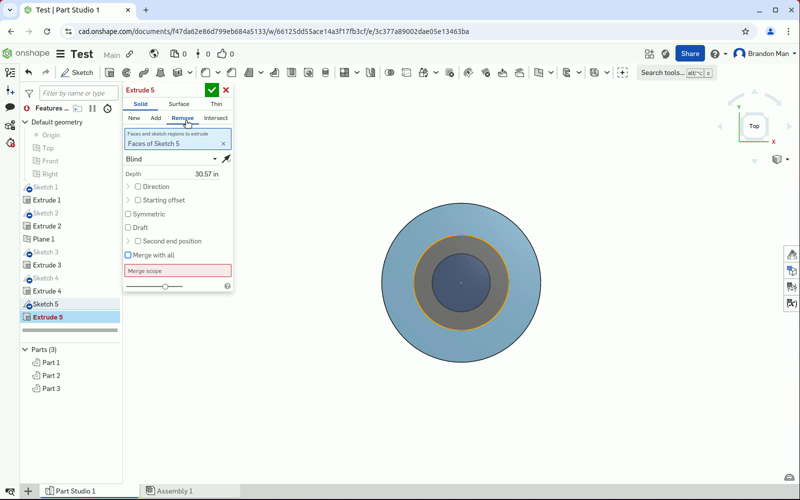
key(space)
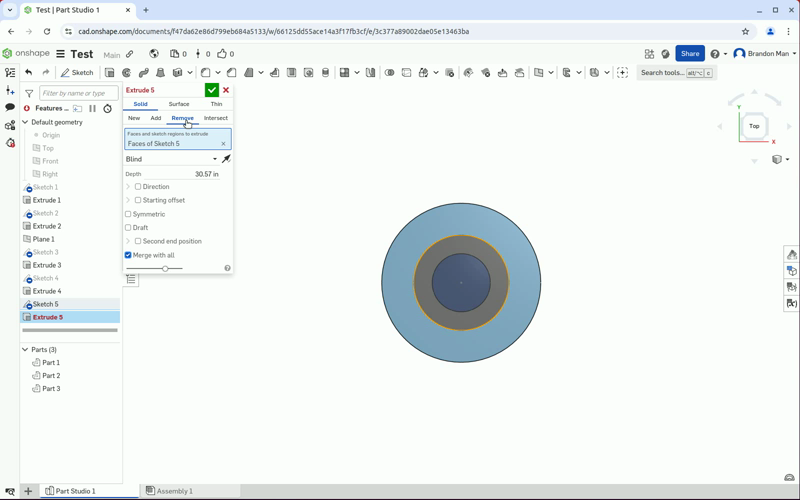
key(enter)
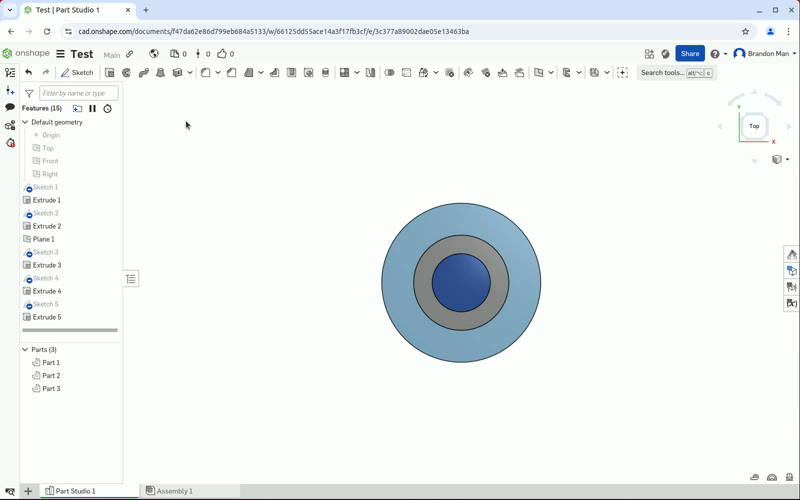
key(shift+h)
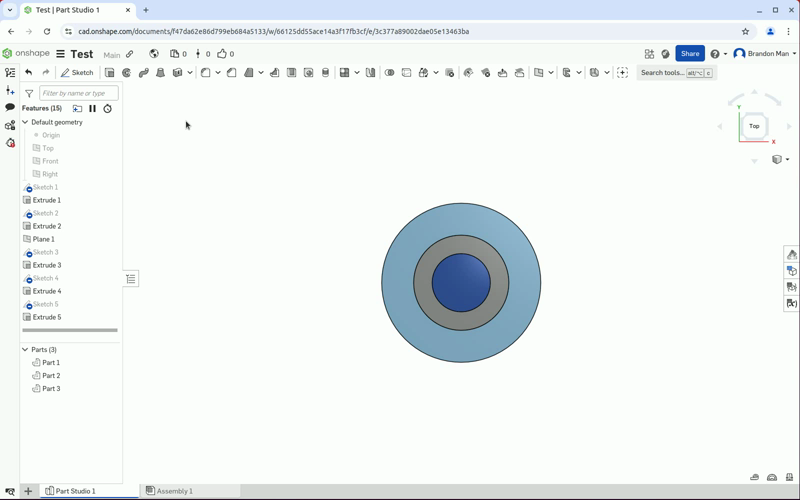
key(shift+h)
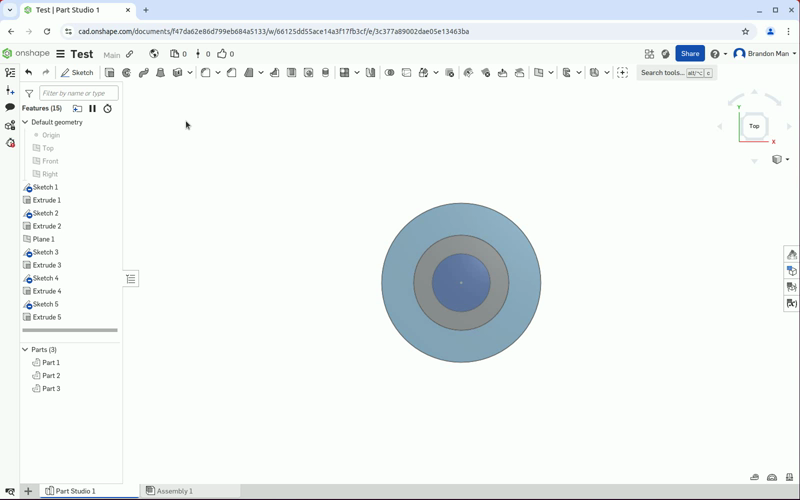
key(shift+7)
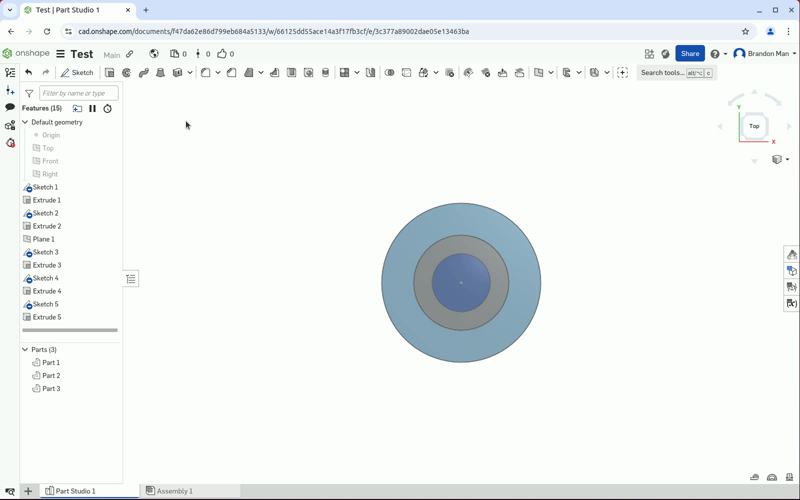
key(up, 3)
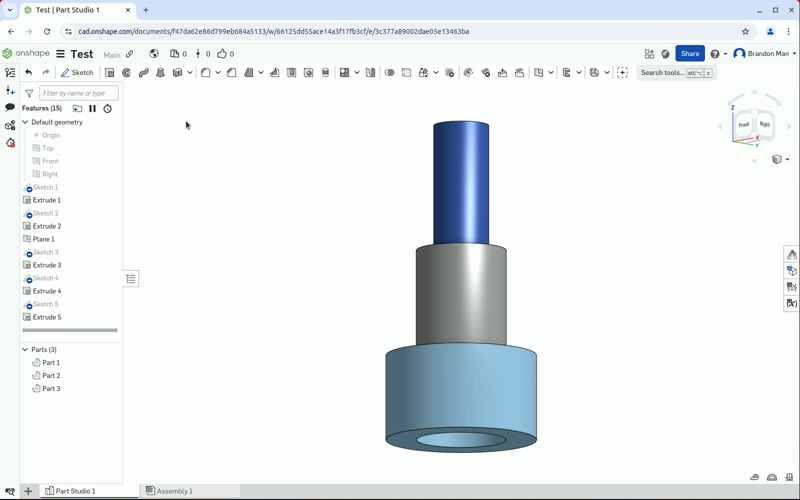
key(left, 3)
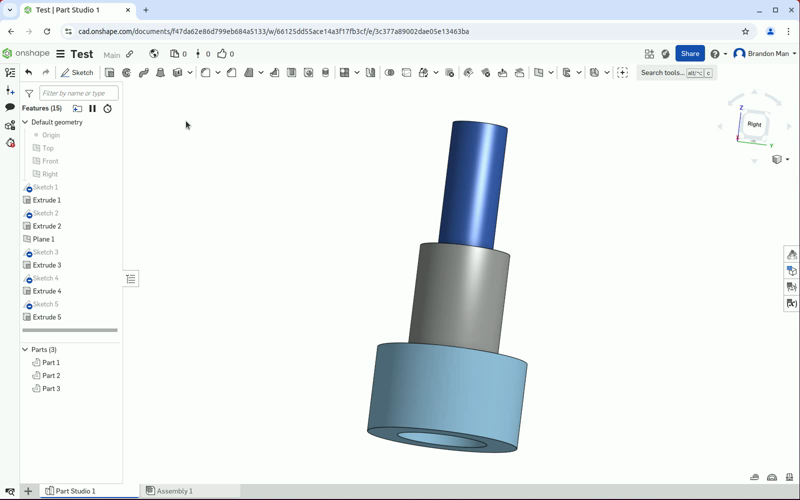
key(right, 3)
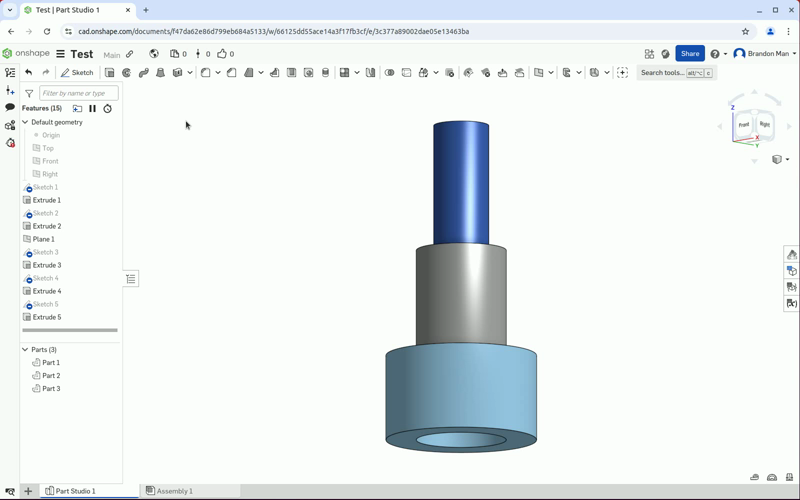
key(down, 3)
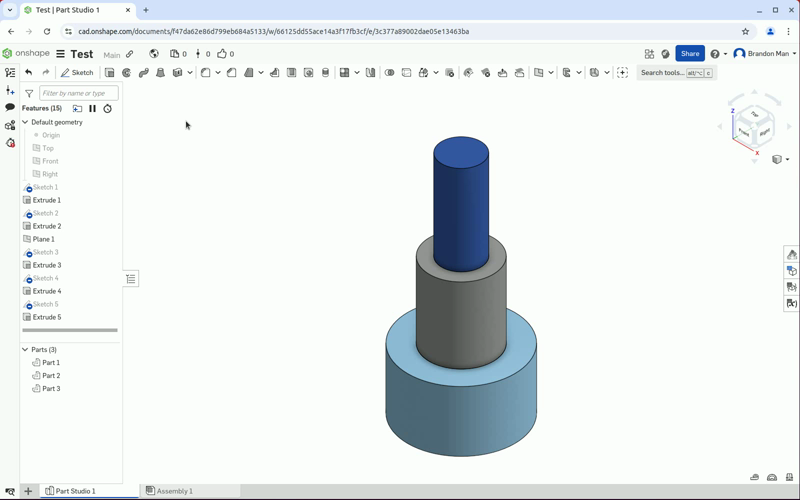
mouse_move(73, 189)
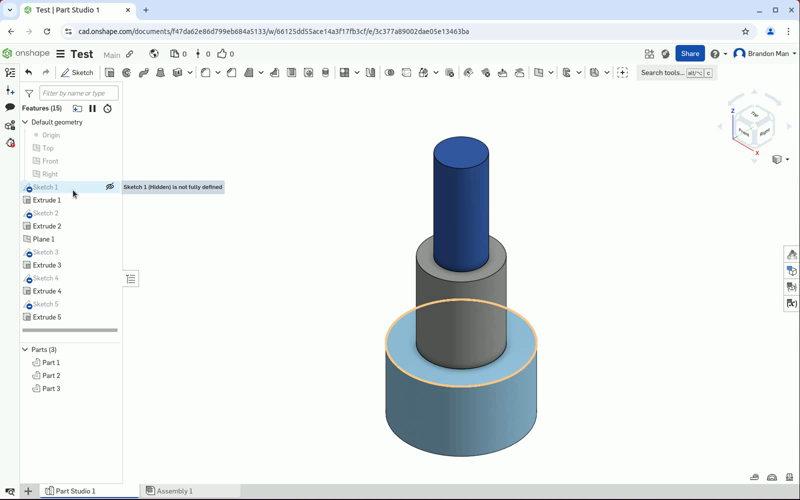
click(73, 189)